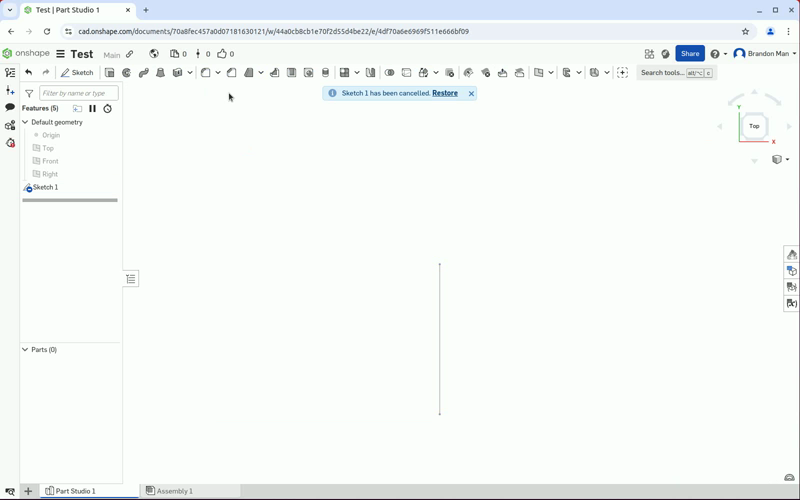
key(shift+h)
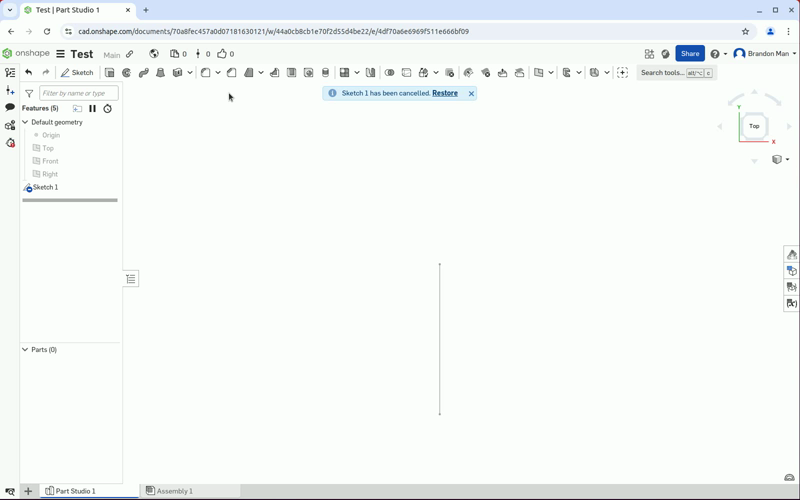
key(shift+s)
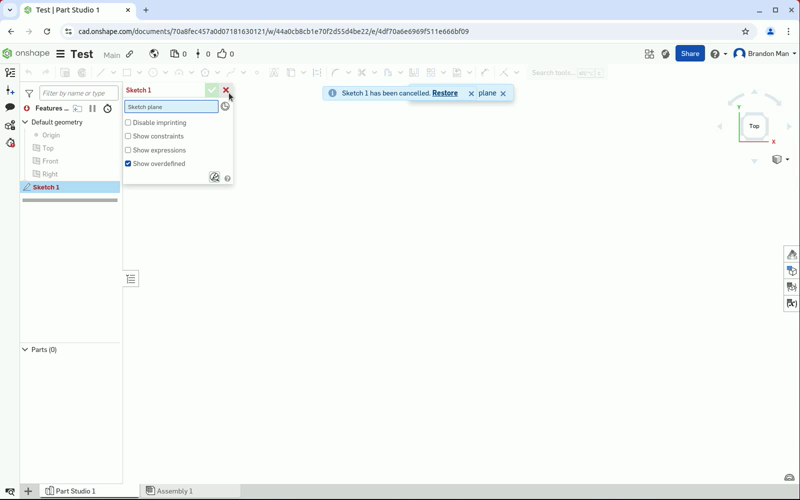
mouse_move(73, 150)
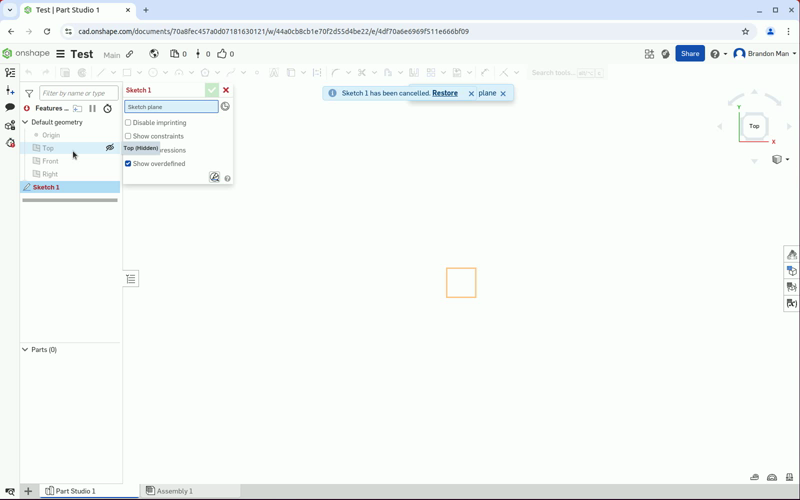
click(73, 150)
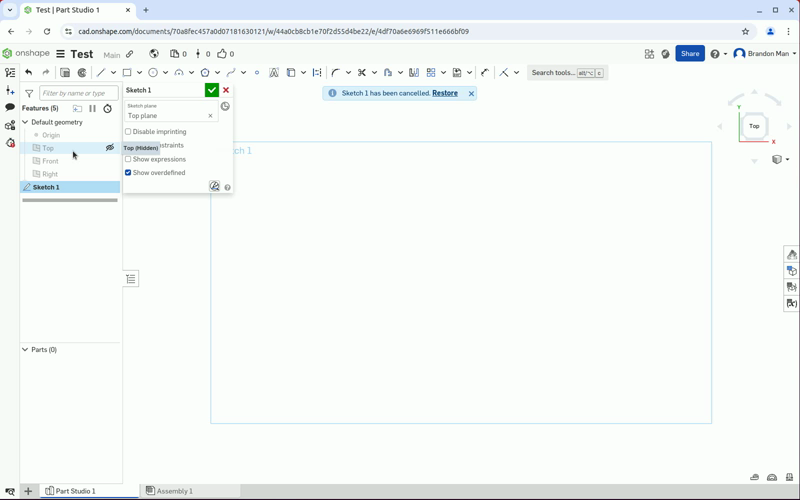
mouse_move(73, 352)
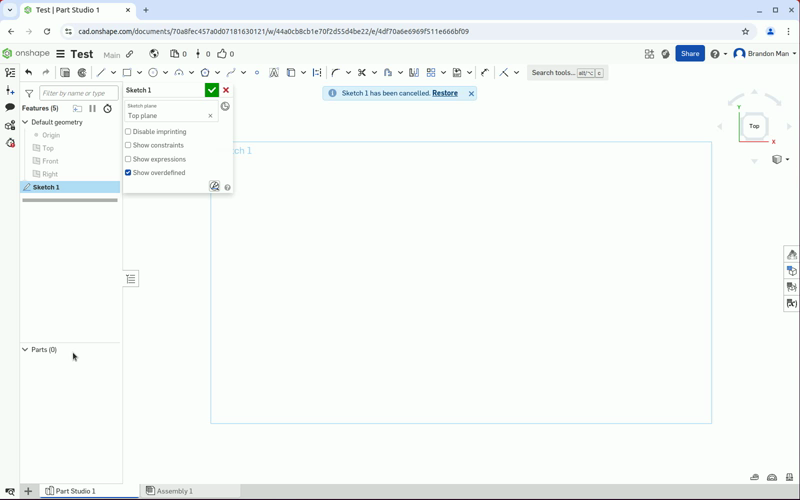
key(y)
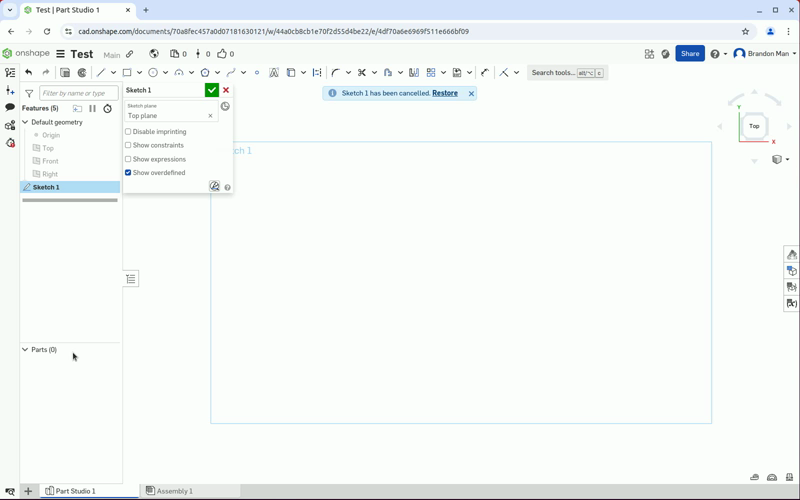
key(l)
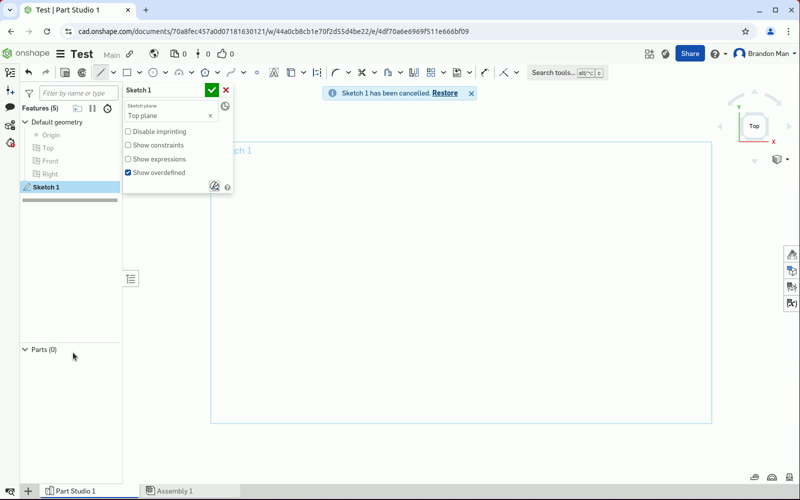
key_down(shift)
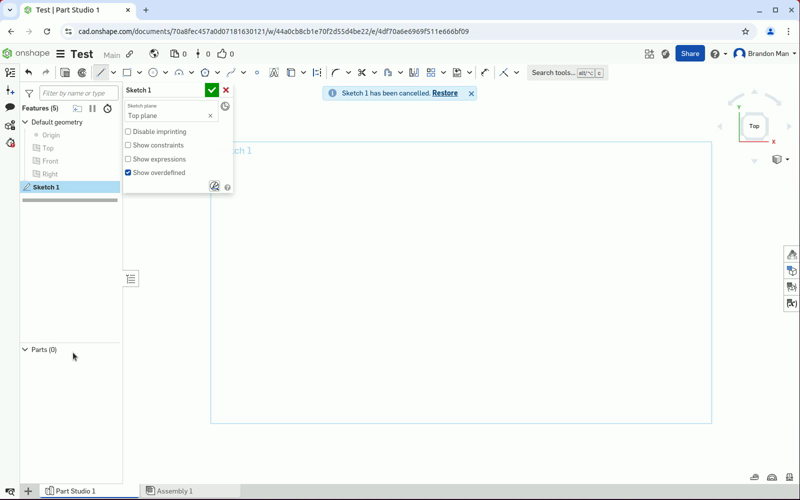
mouse_move(348, 321)
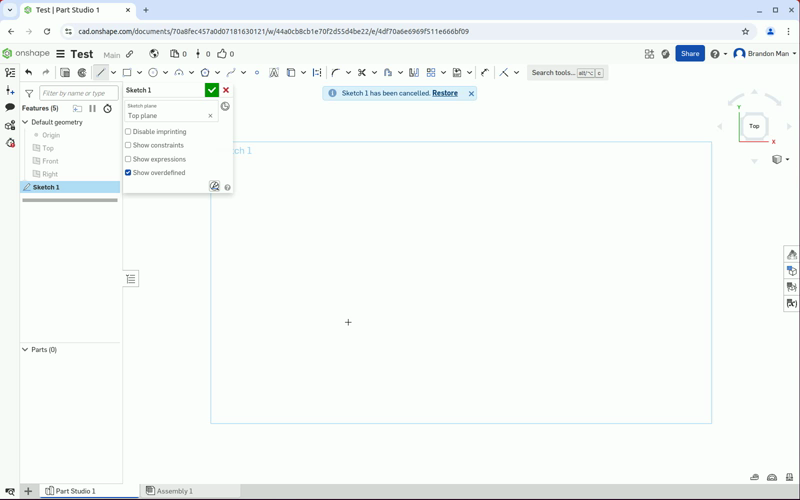
click(348, 321)
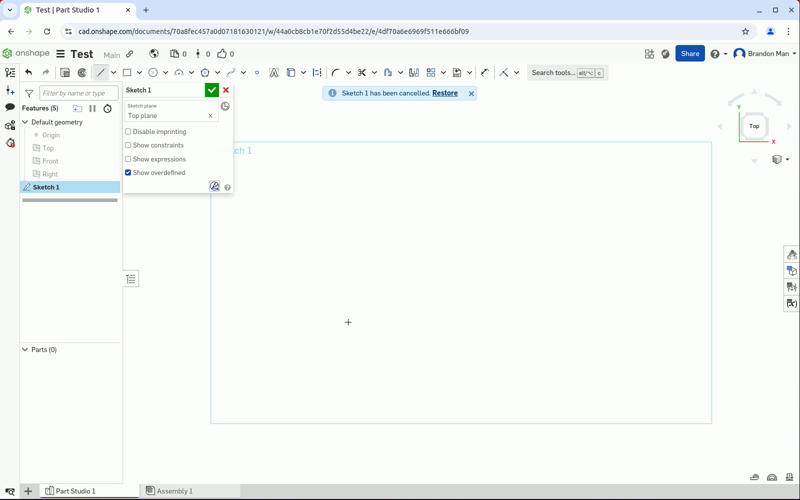
key_up(shift)
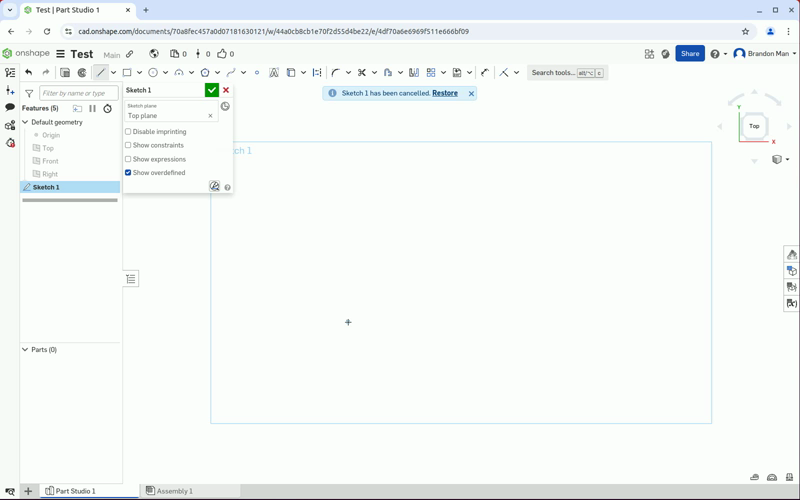
key_down(shift)
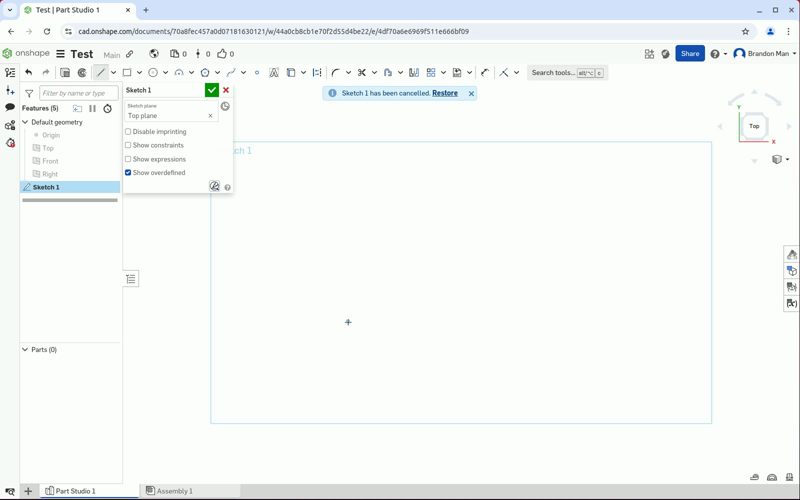
mouse_move(572, 321)
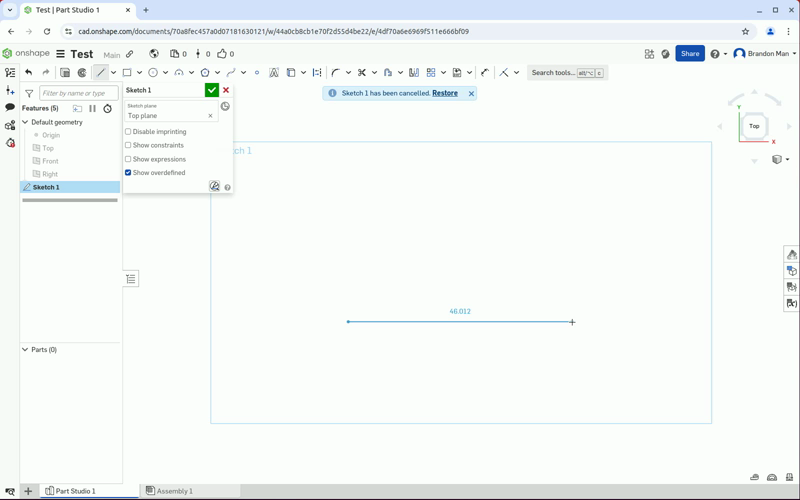
click(572, 321)
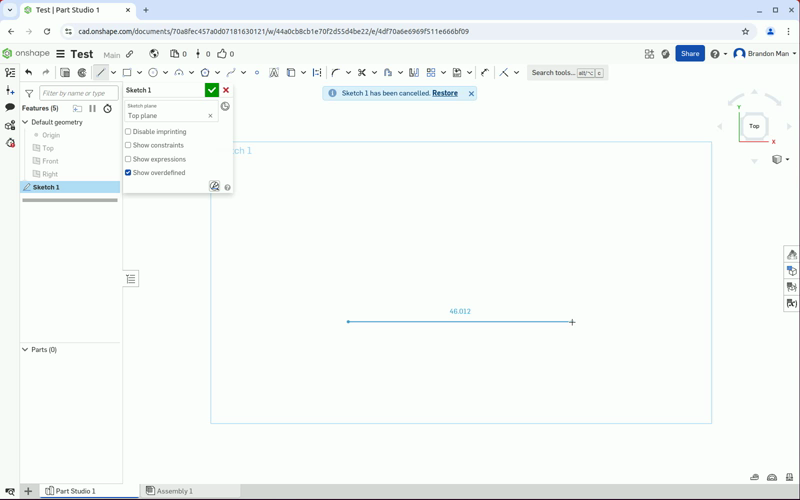
key_up(shift)
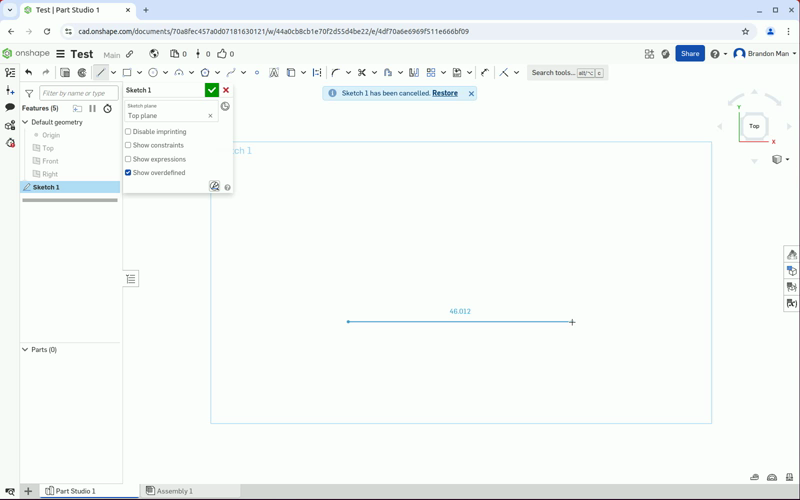
key_down(shift)
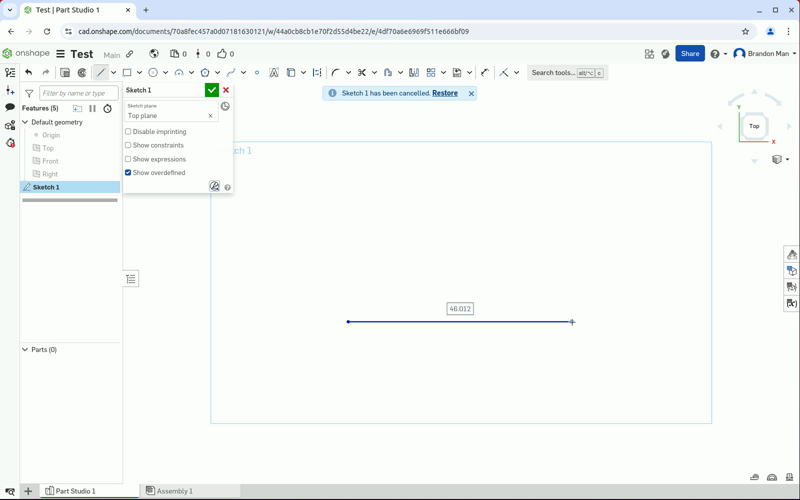
mouse_move(572, 243)
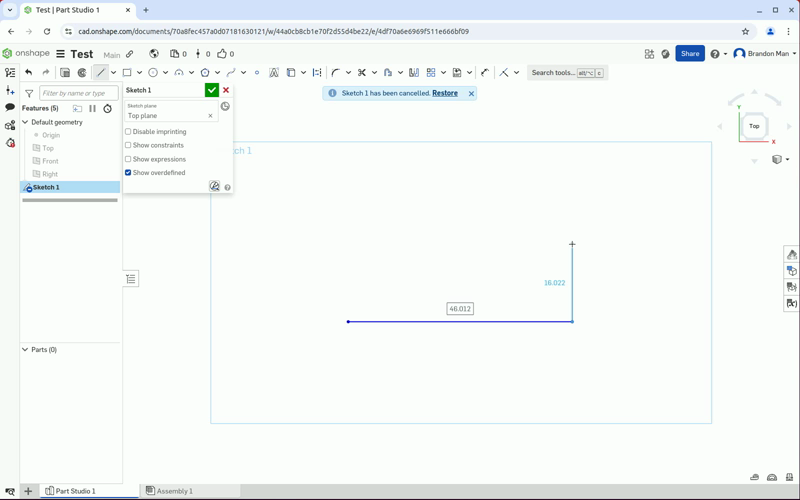
click(572, 243)
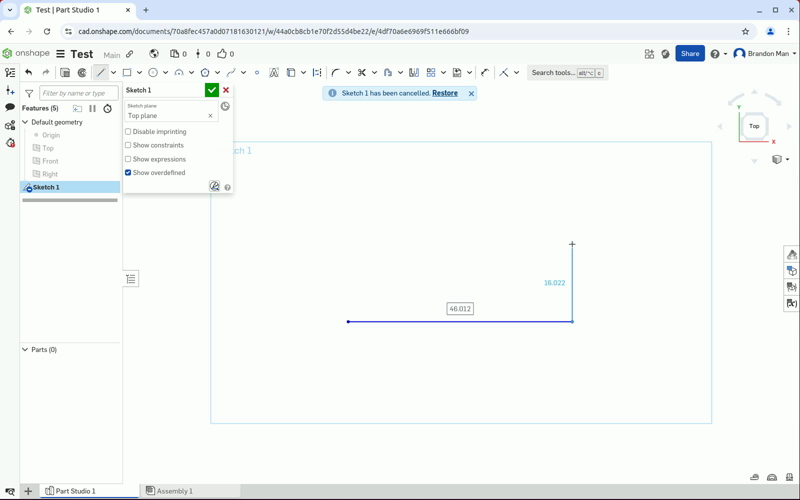
key_up(shift)
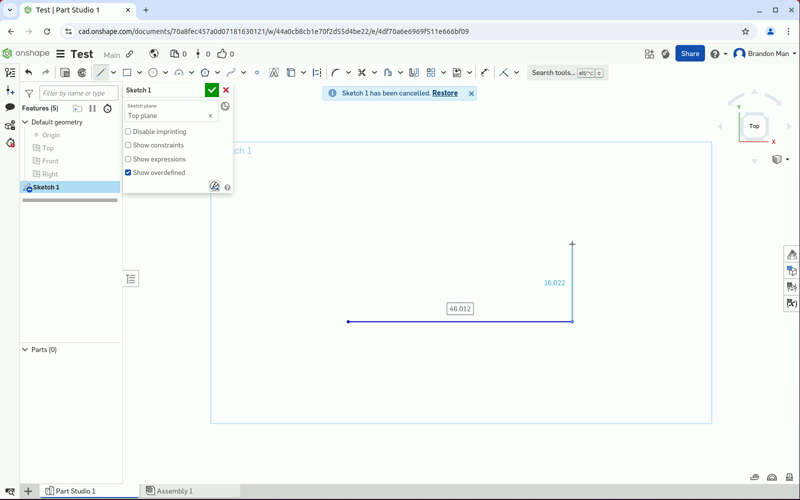
key_down(shift)
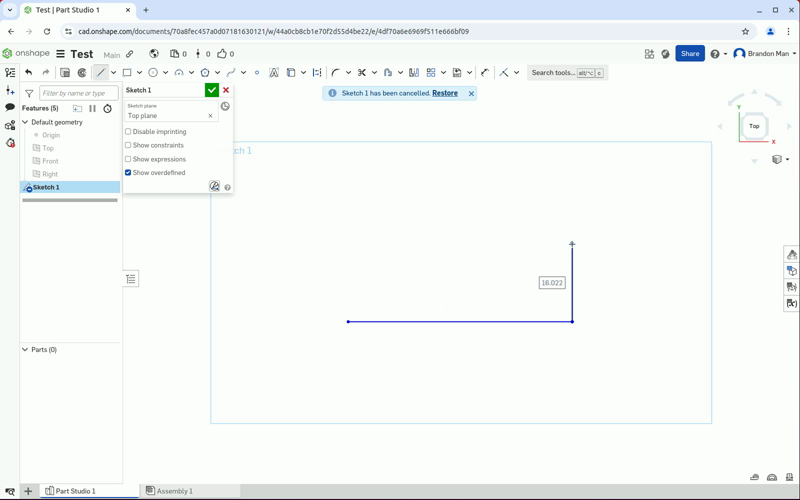
mouse_move(348, 243)
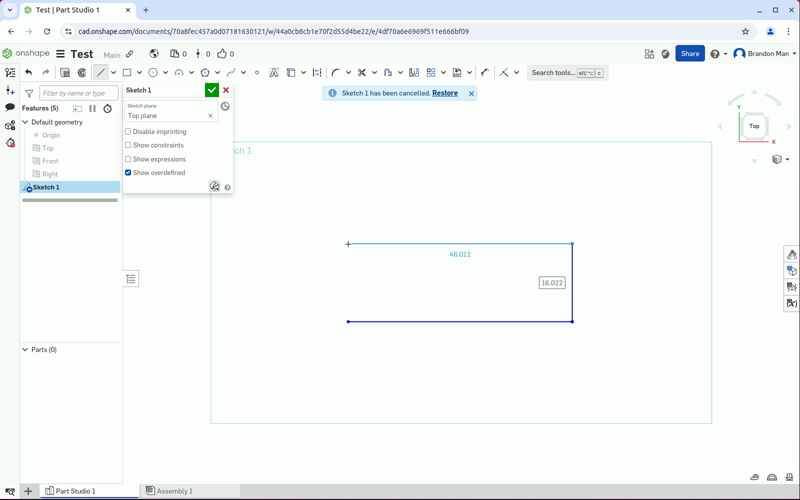
click(348, 243)
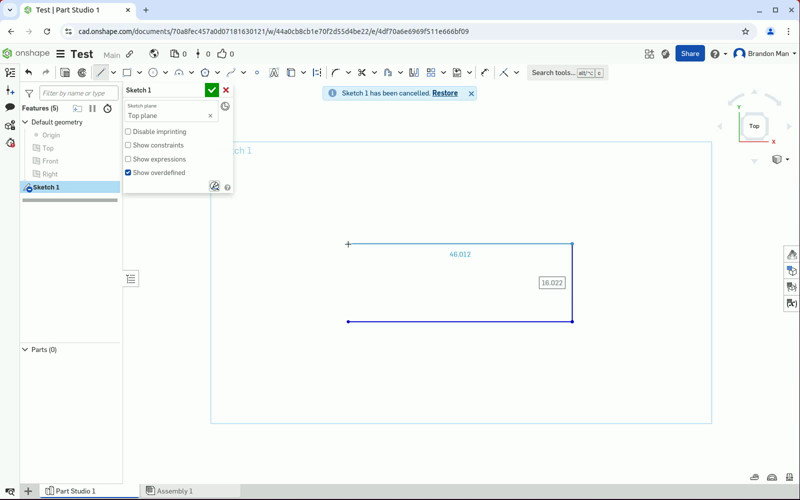
key_up(shift)
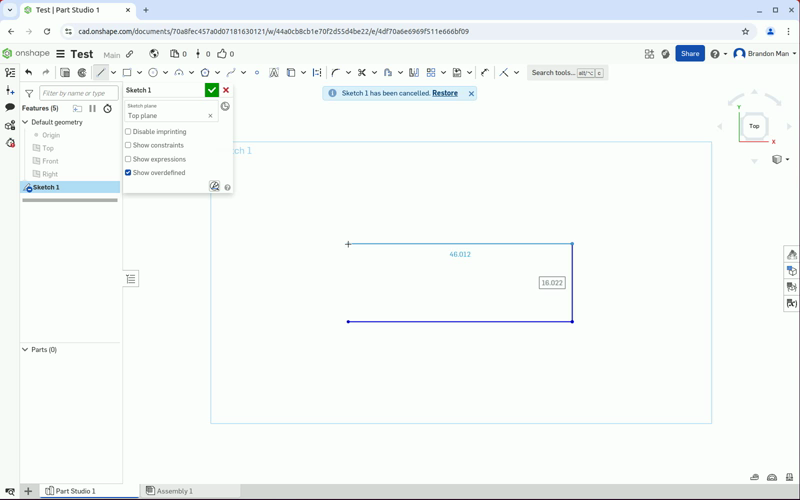
key_down(shift)
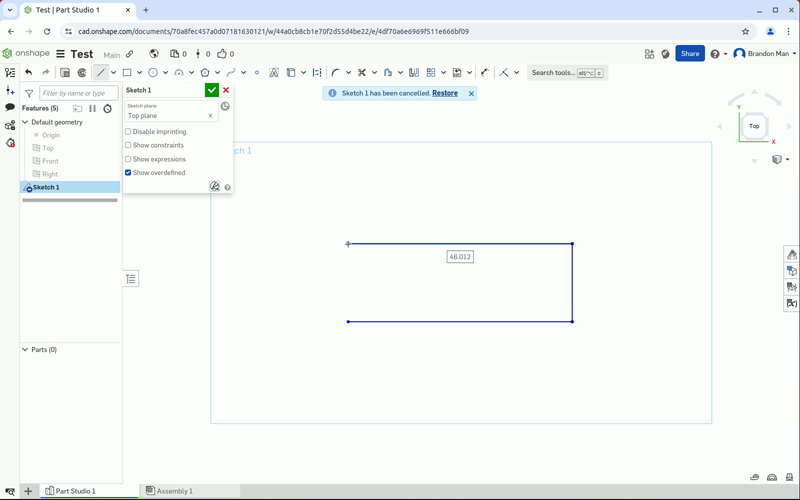
mouse_move(348, 321)
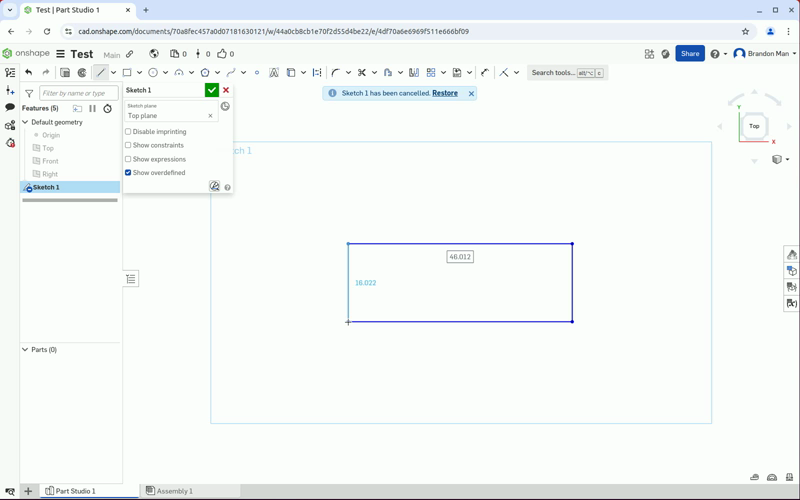
key_up(shift)
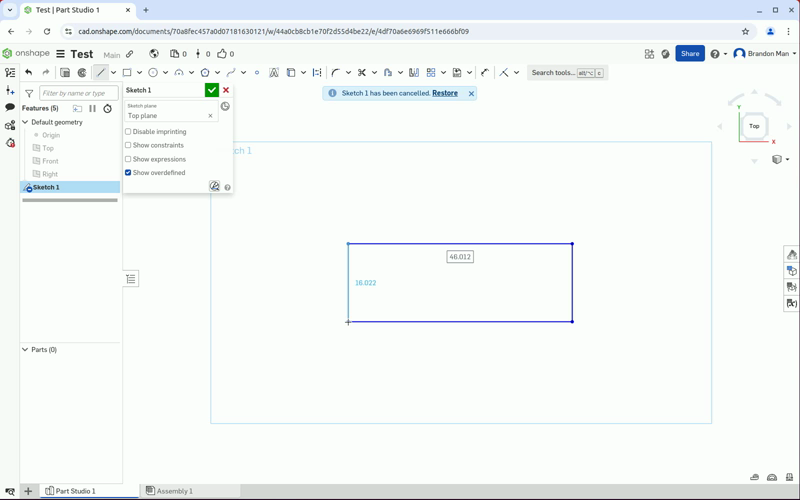
click(348, 321)
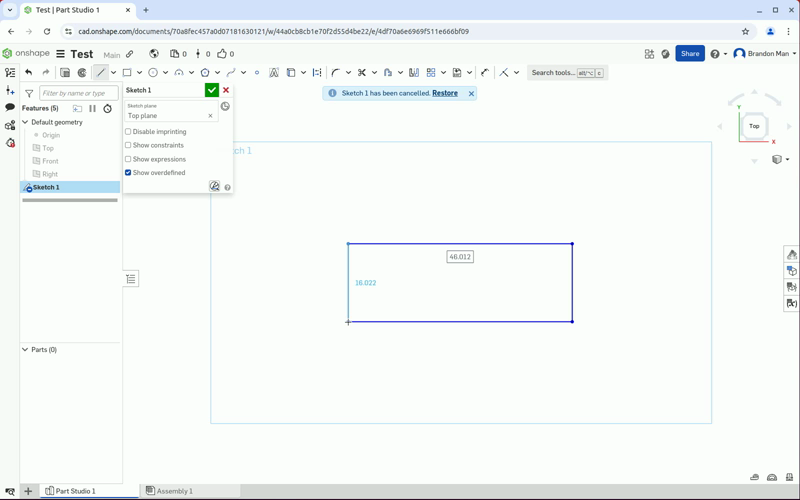
key(esc)
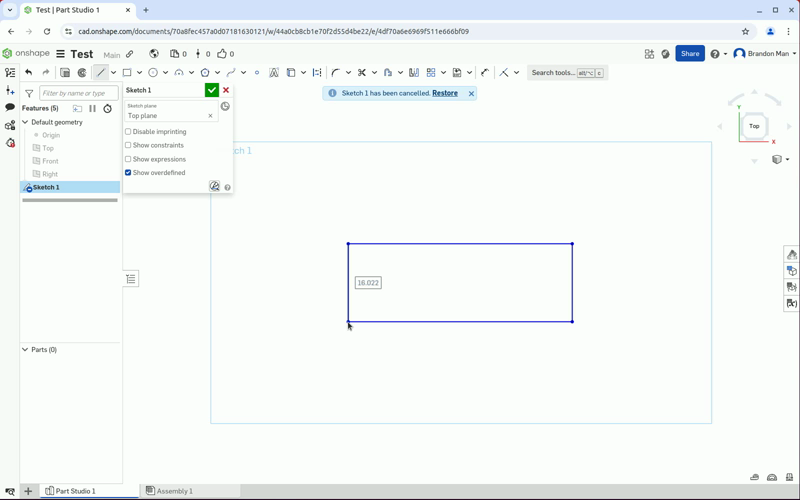
mouse_move(436, 279)
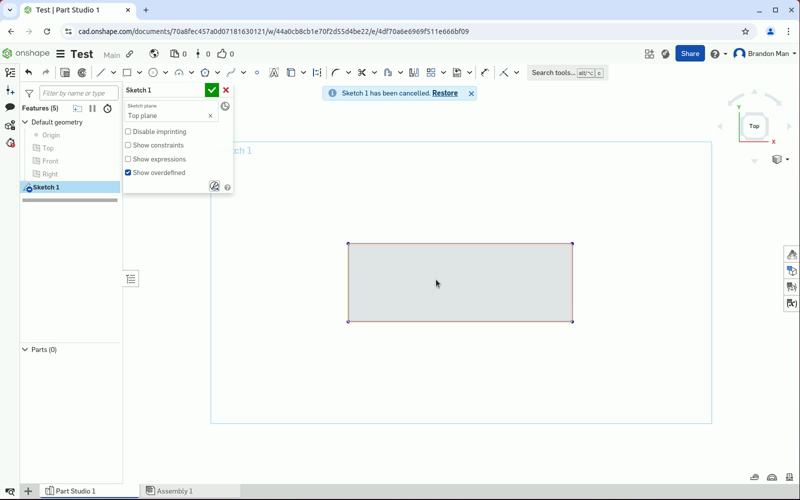
click(436, 279)
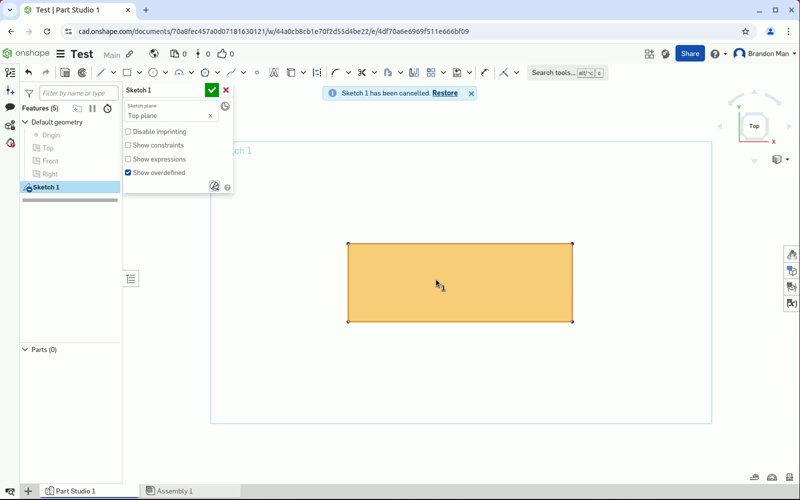
mouse_move(73, 352)
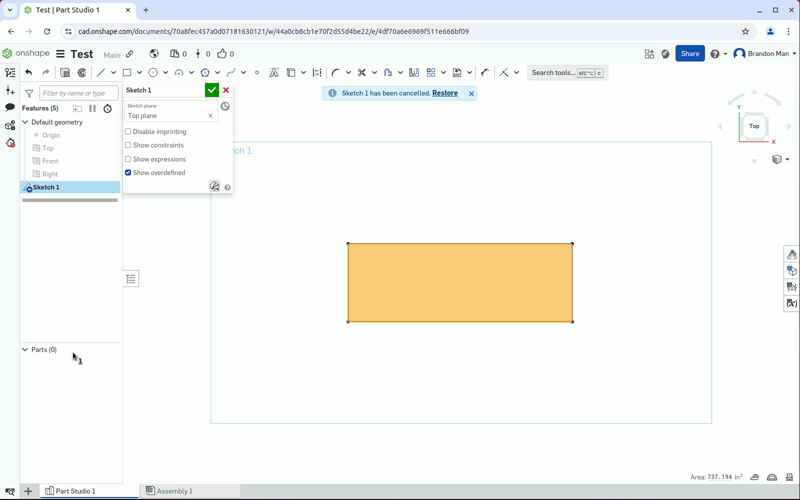
key(shift+y)
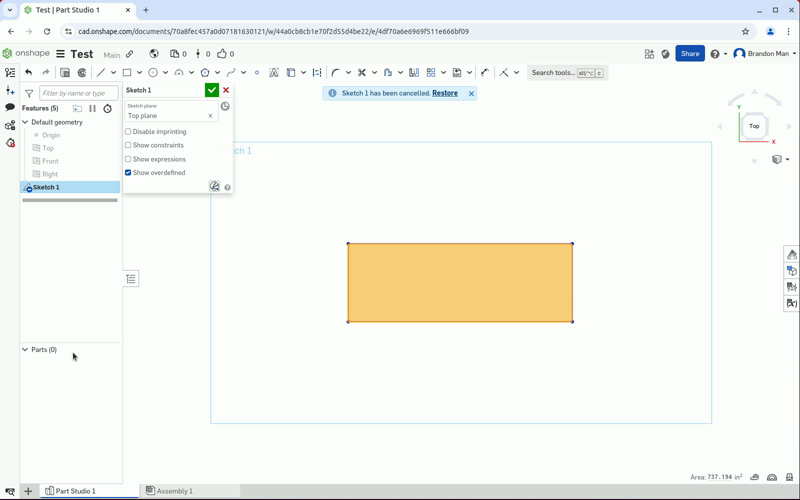
key(shift+e)
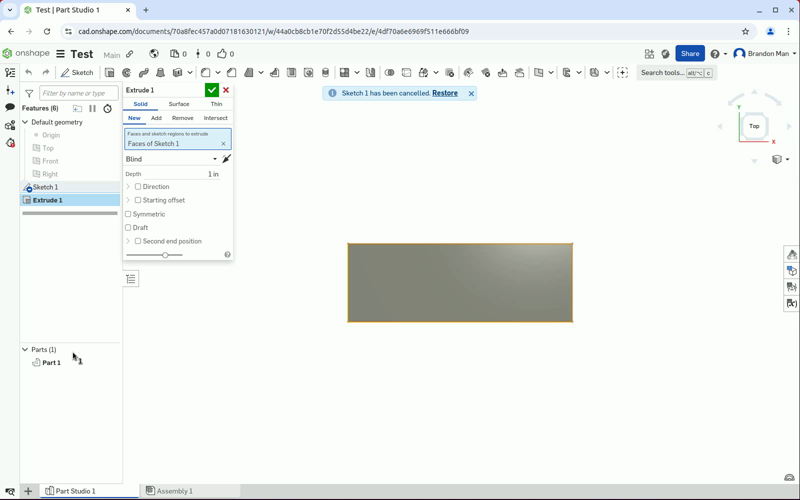
mouse_move(143, 106)
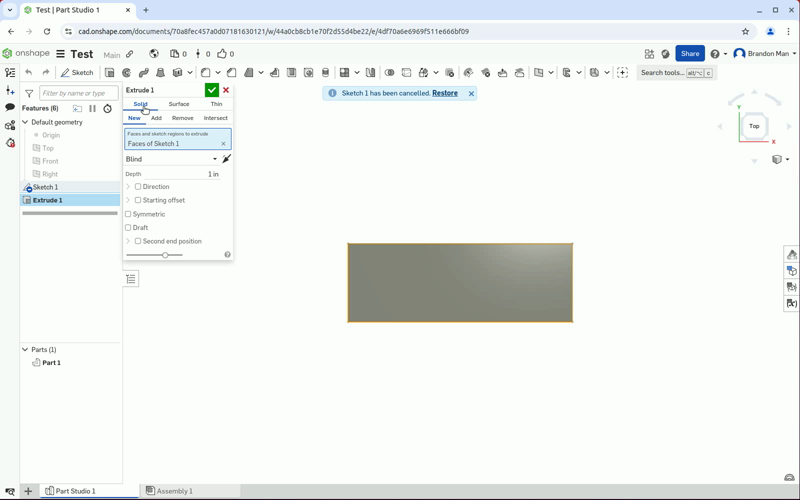
click(143, 106)
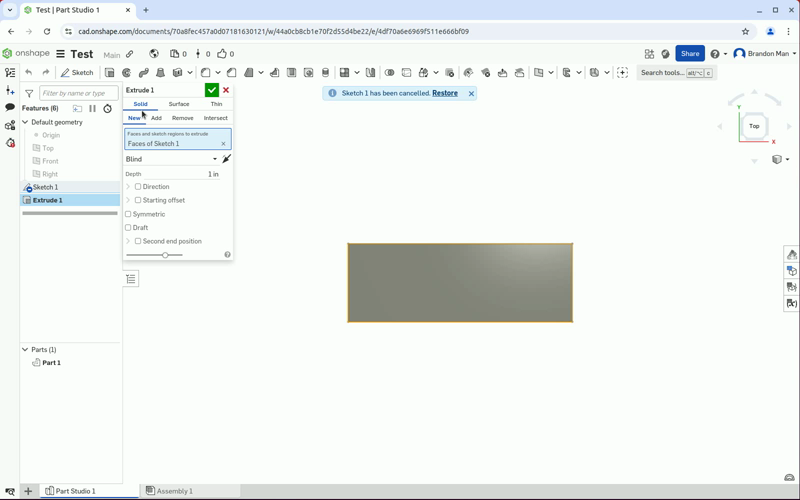
mouse_move(137, 120)
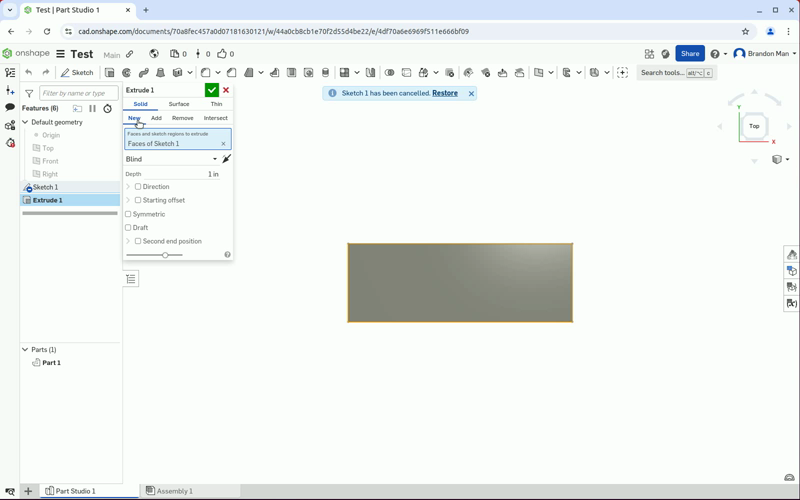
click(137, 120)
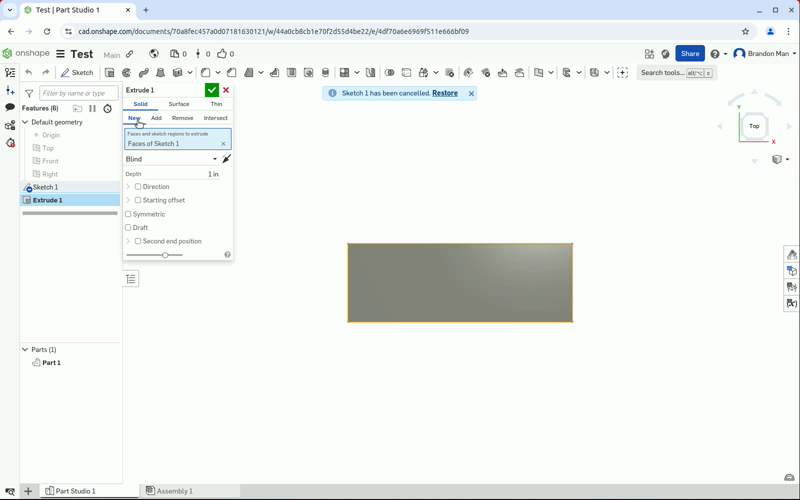
key(tab, 4)
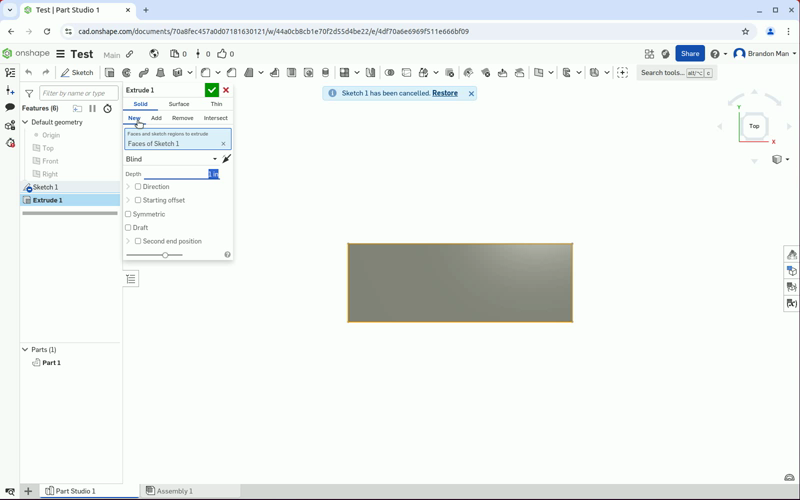
text(5.055)
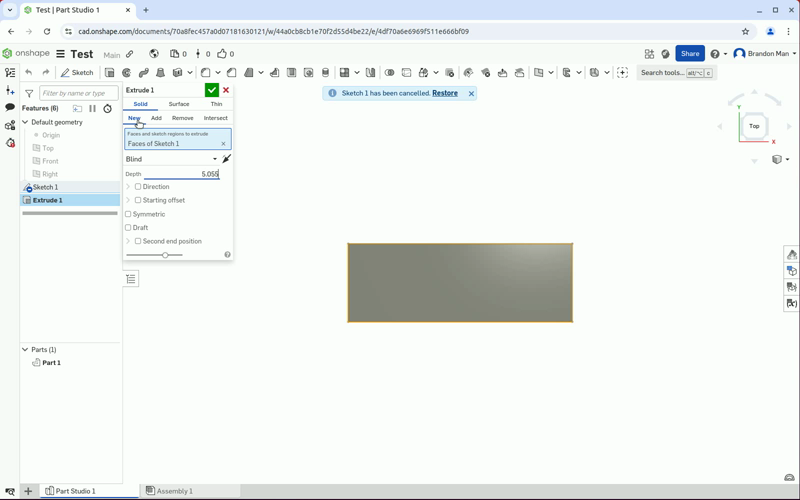
key(enter)
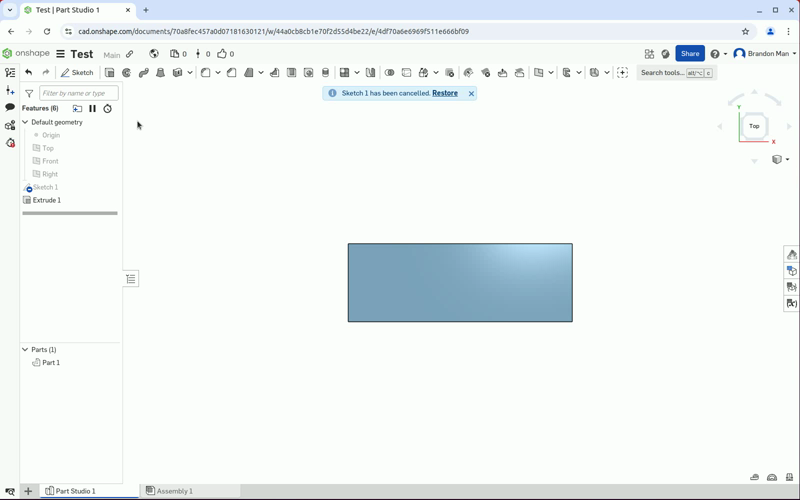
key(shift+h)
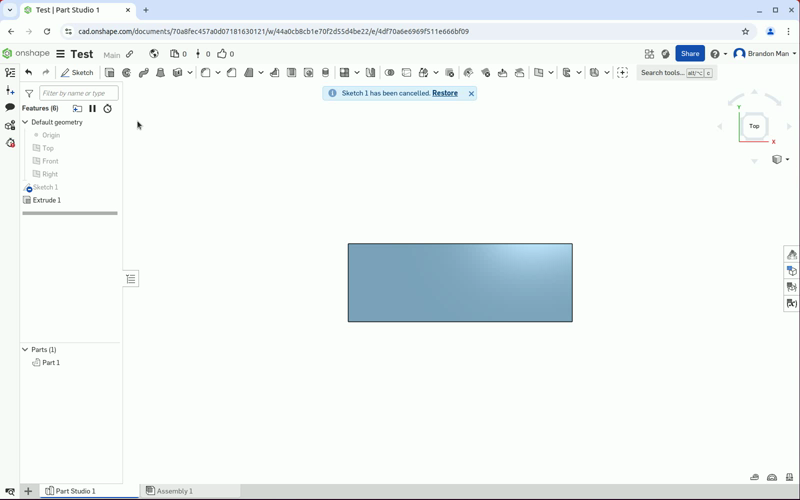
key(shift+h)
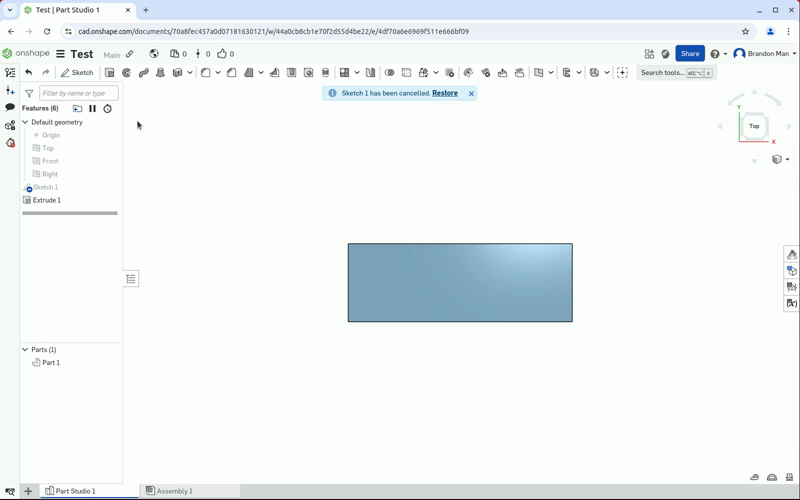
mouse_move(73, 189)
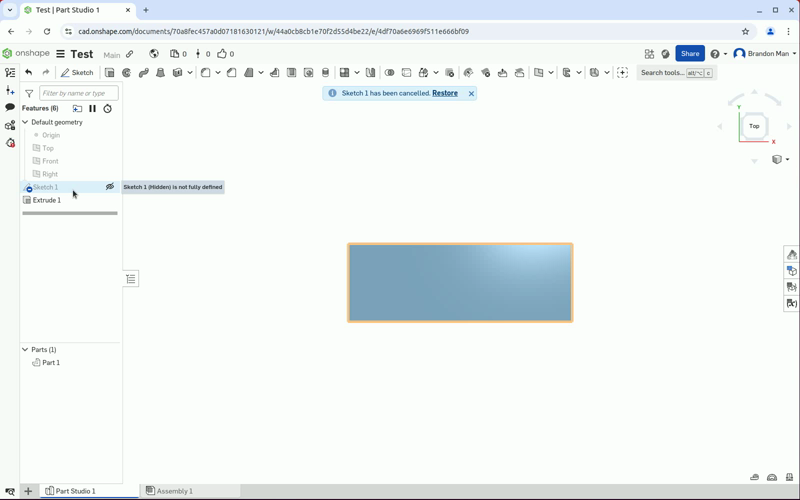
click(73, 189)
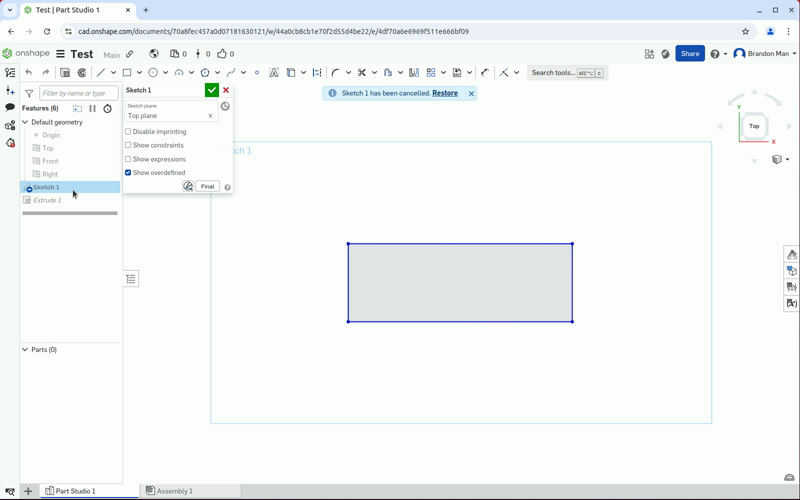
mouse_move(229, 92)
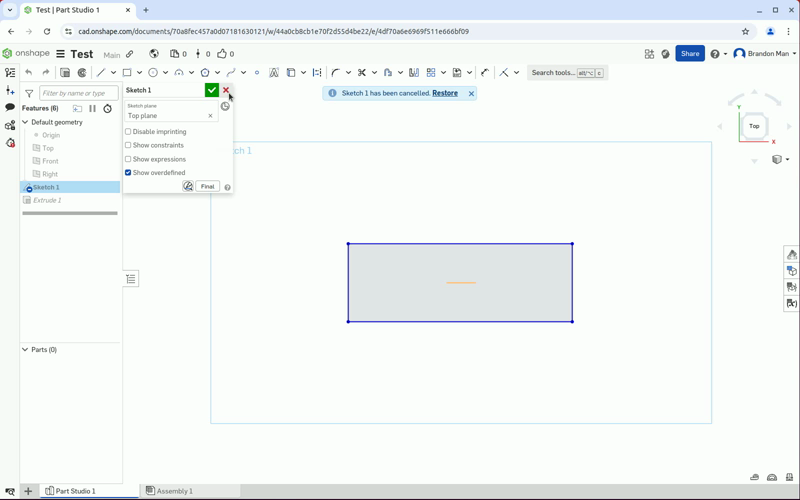
click(229, 92)
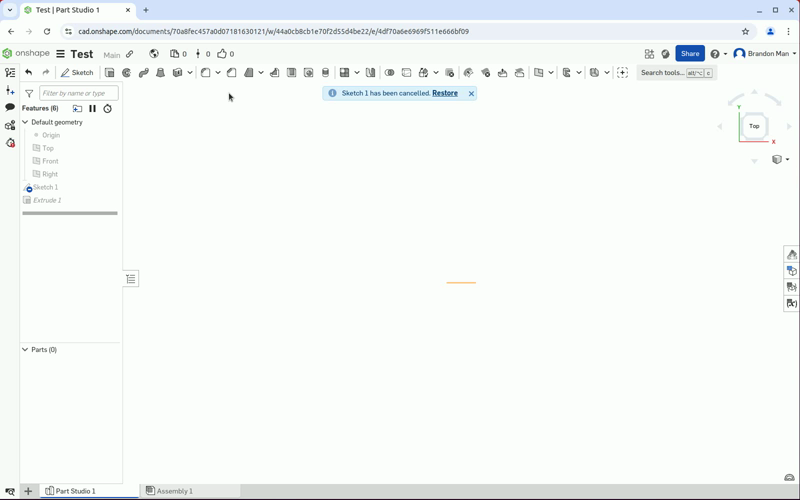
mouse_move(541, 75)
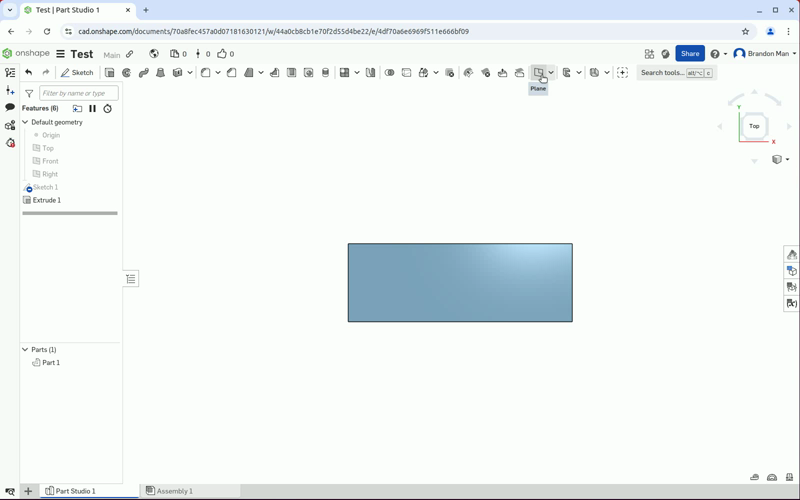
click(541, 75)
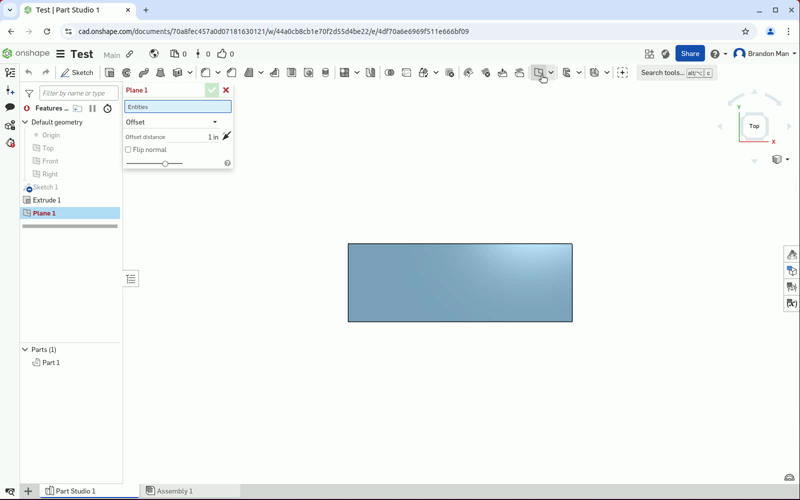
mouse_move(73, 150)
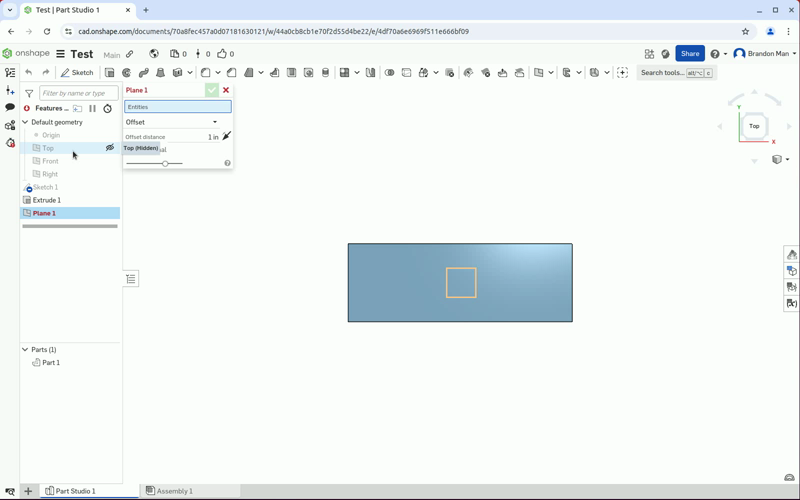
click(73, 150)
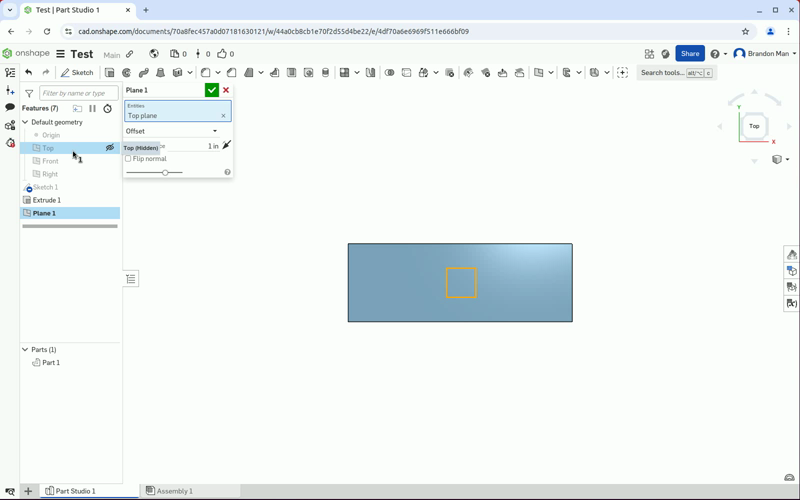
key(tab, 2)
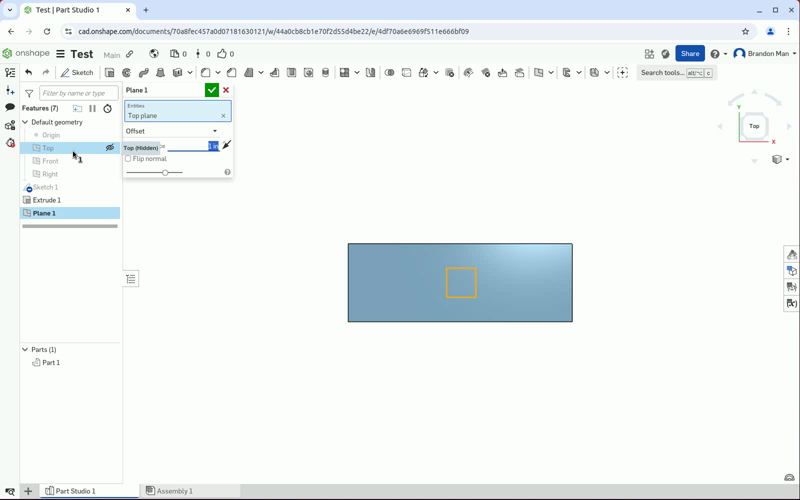
text(5.053)
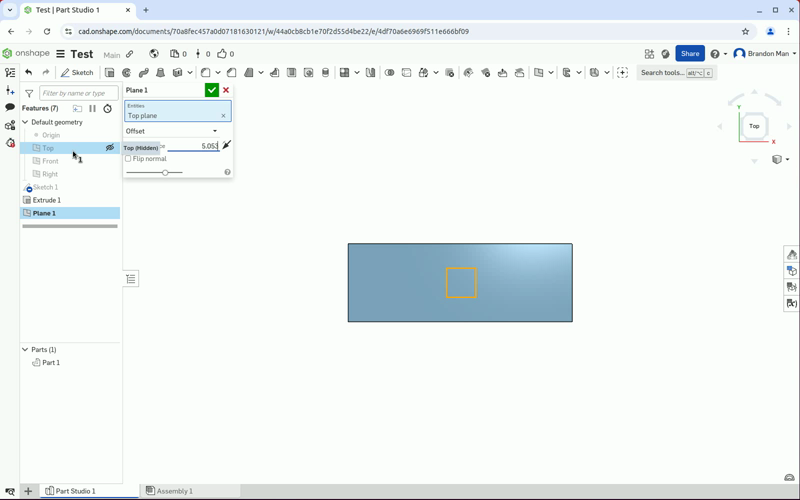
key(enter, 2)
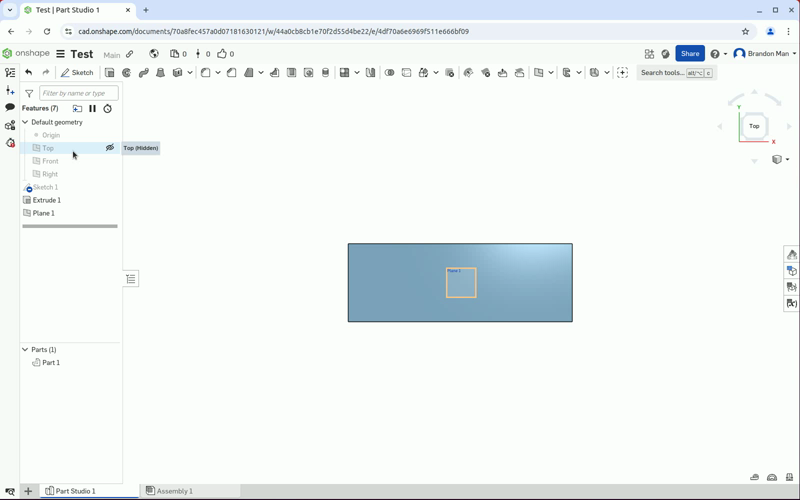
key(shift+s)
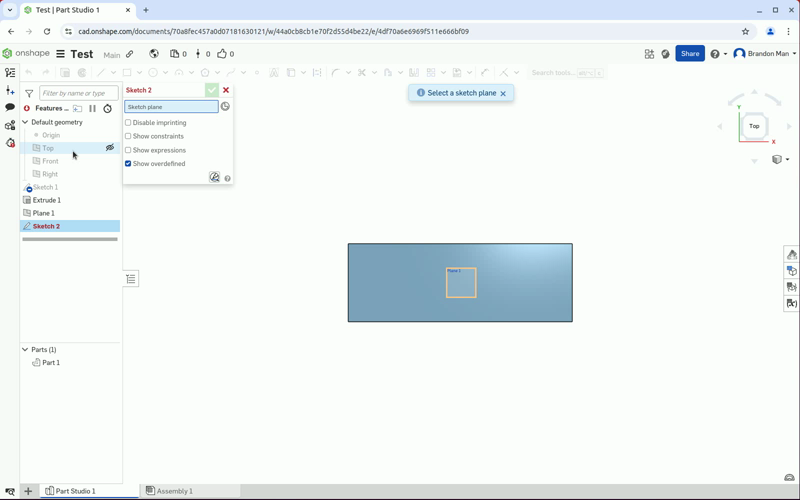
mouse_move(73, 215)
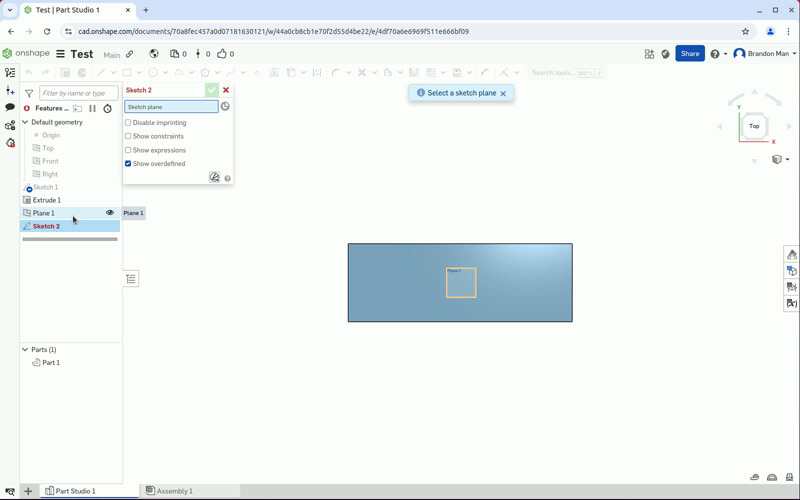
click(73, 215)
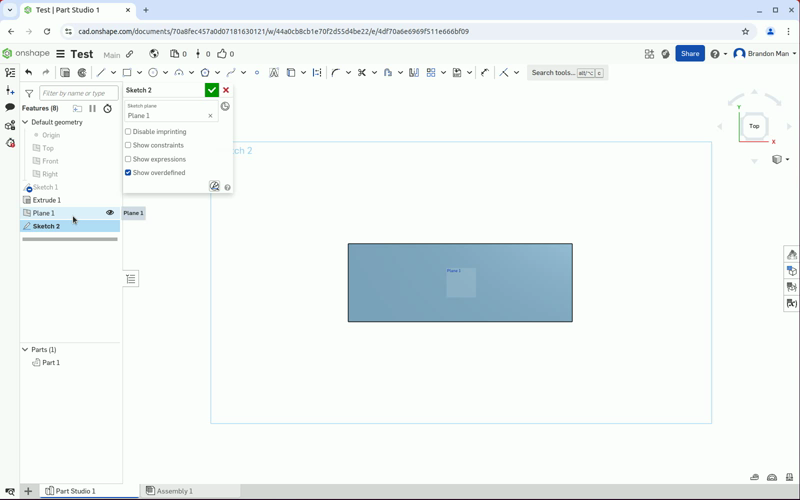
mouse_move(73, 352)
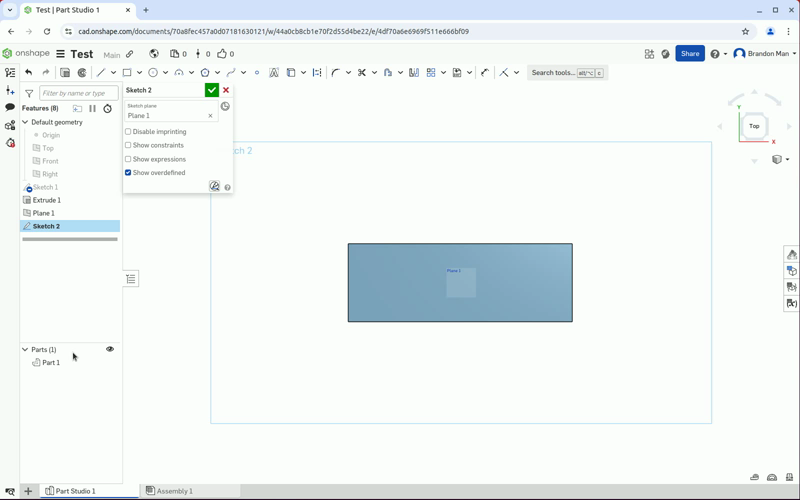
key(y)
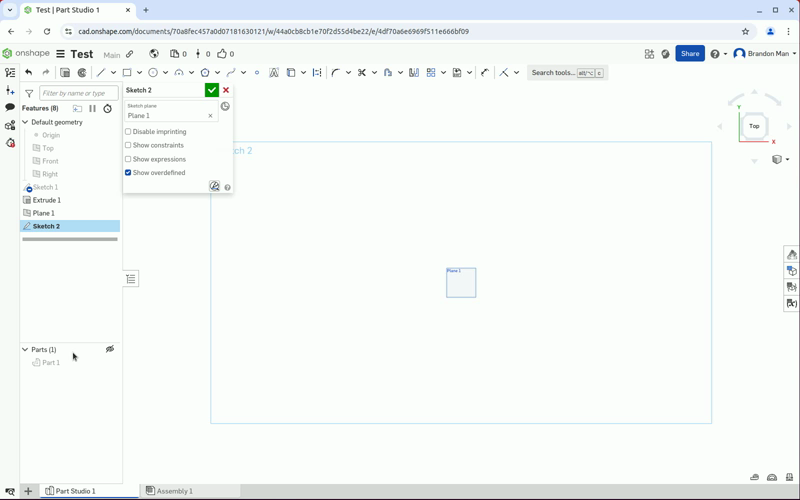
key(l)
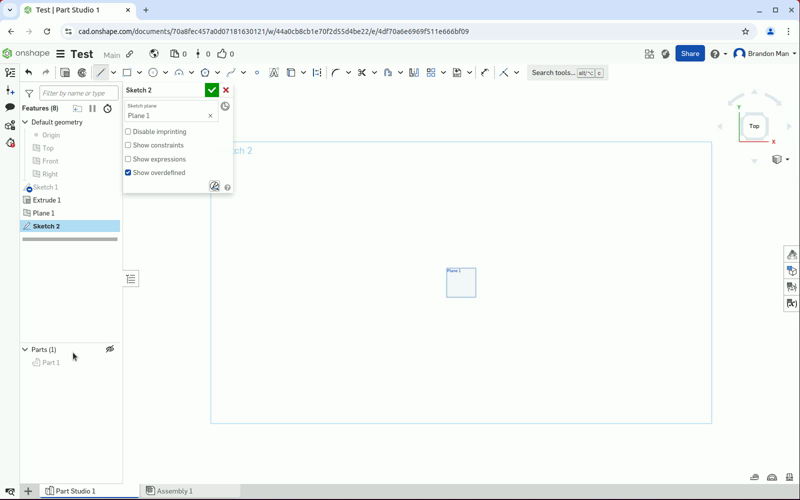
key_down(shift)
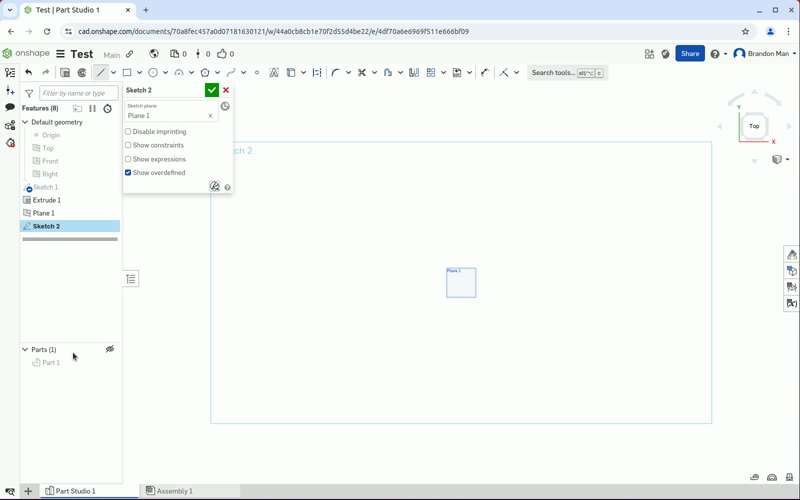
mouse_move(374, 282)
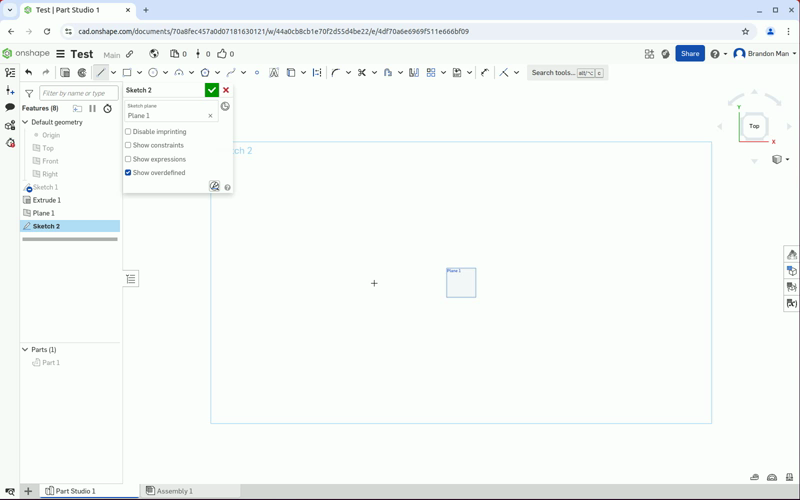
click(374, 282)
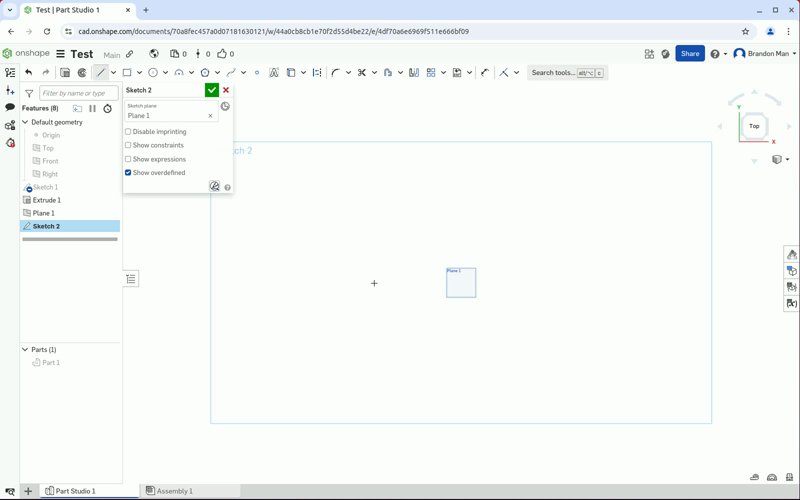
key_up(shift)
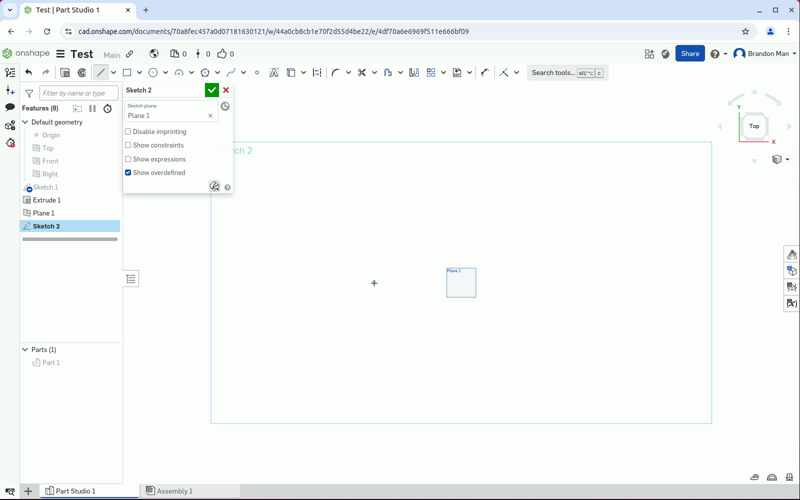
key_down(shift)
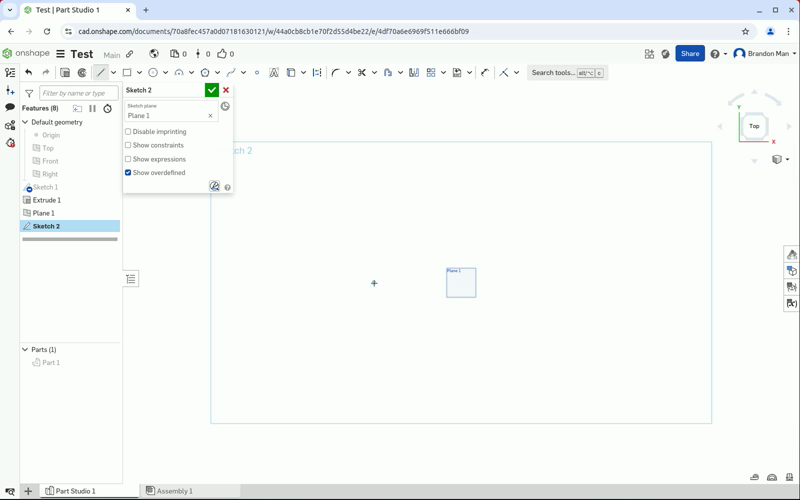
mouse_move(520, 299)
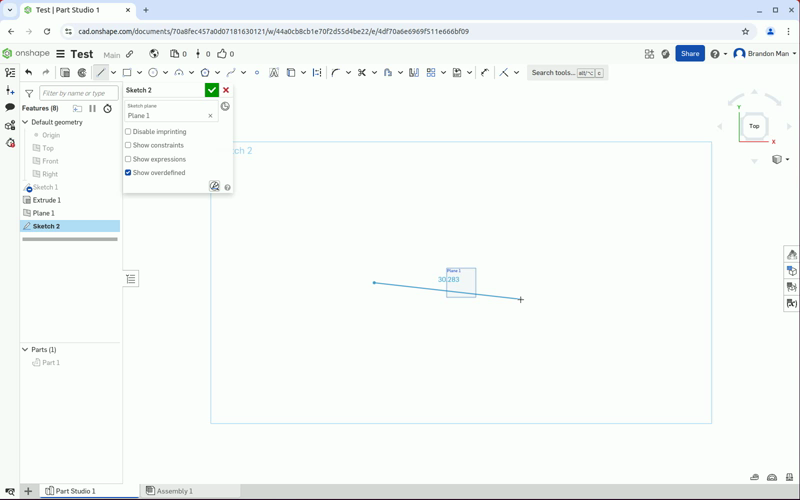
click(520, 299)
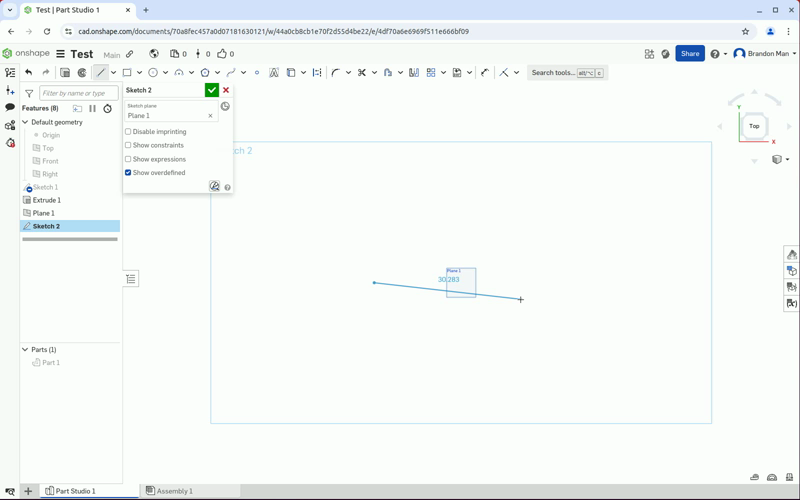
key_up(shift)
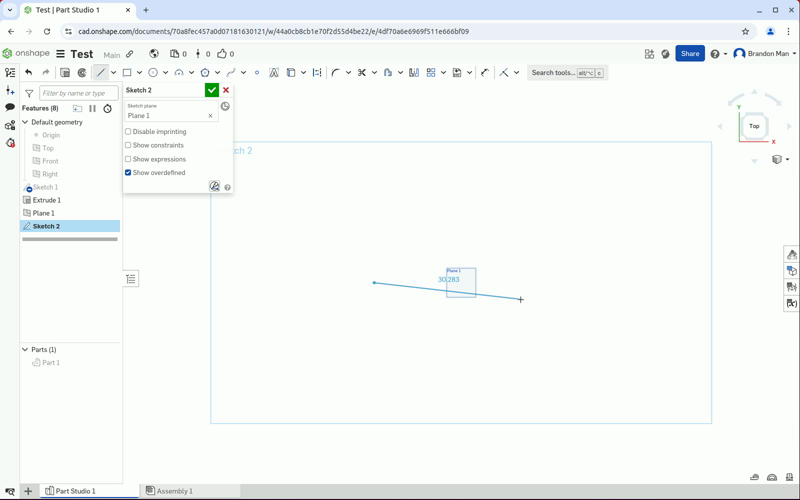
key_down(shift)
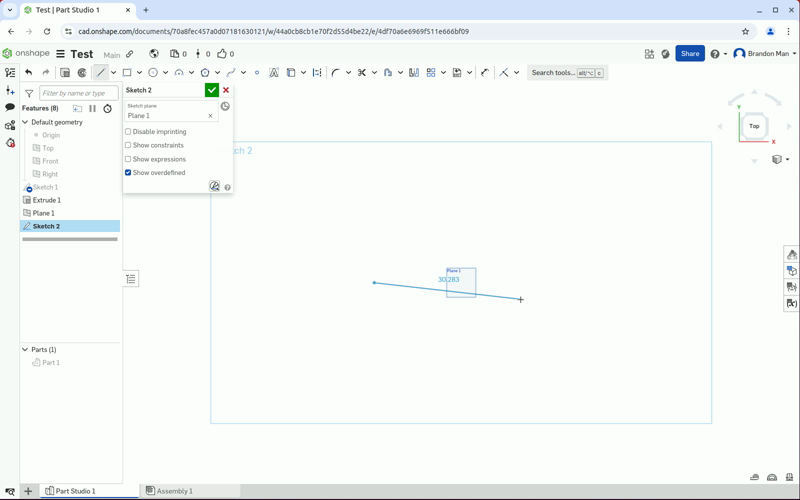
mouse_move(550, 299)
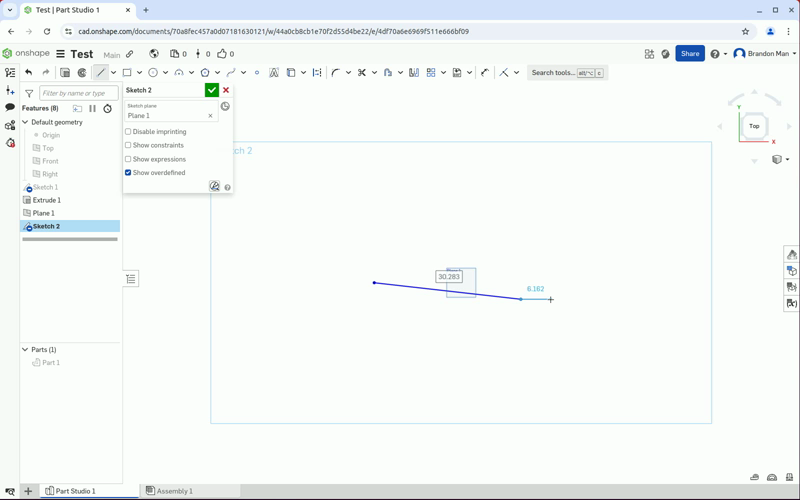
mouse_move(545, 282)
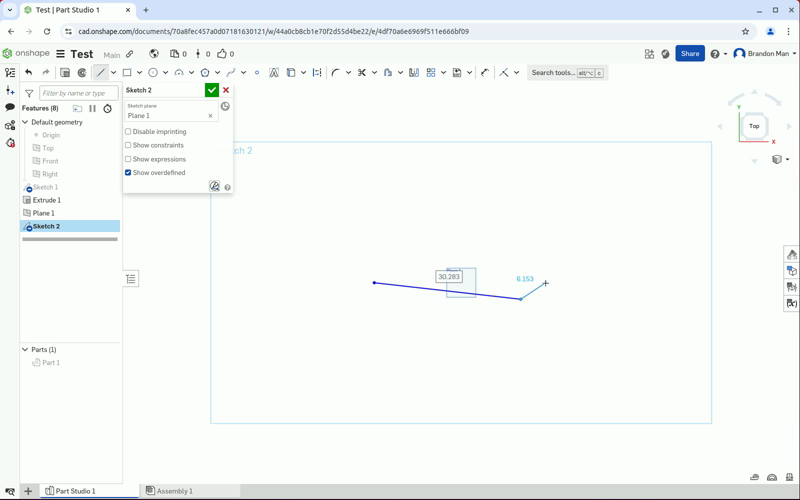
click(545, 282)
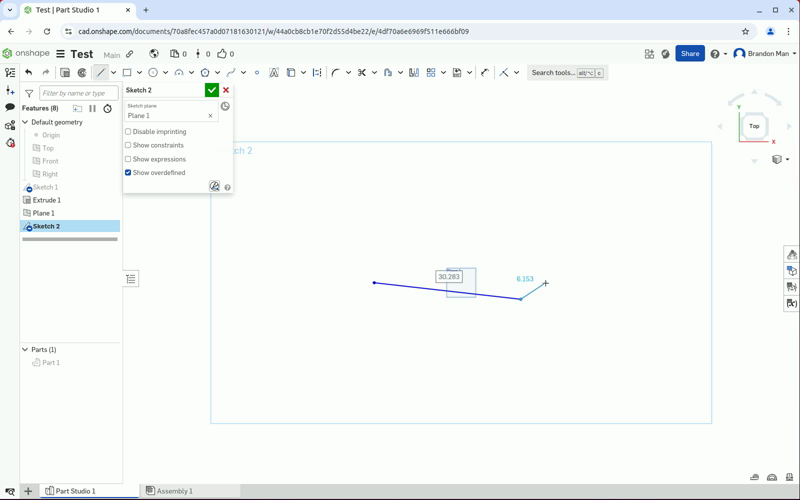
key_up(shift)
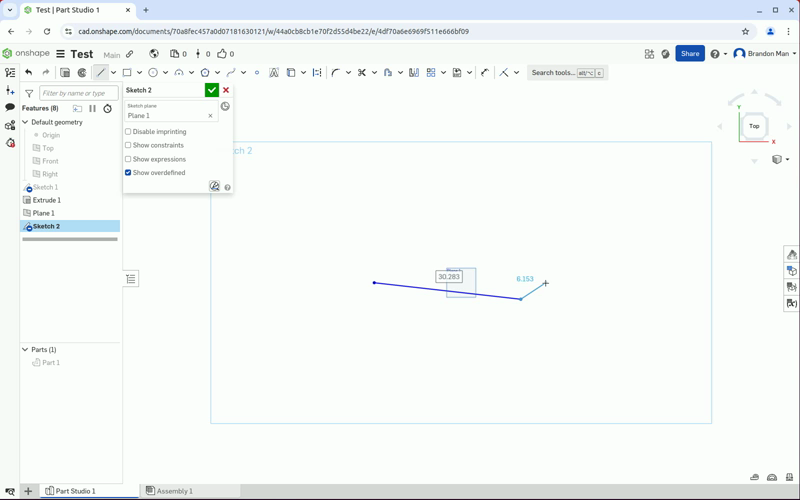
key_down(shift)
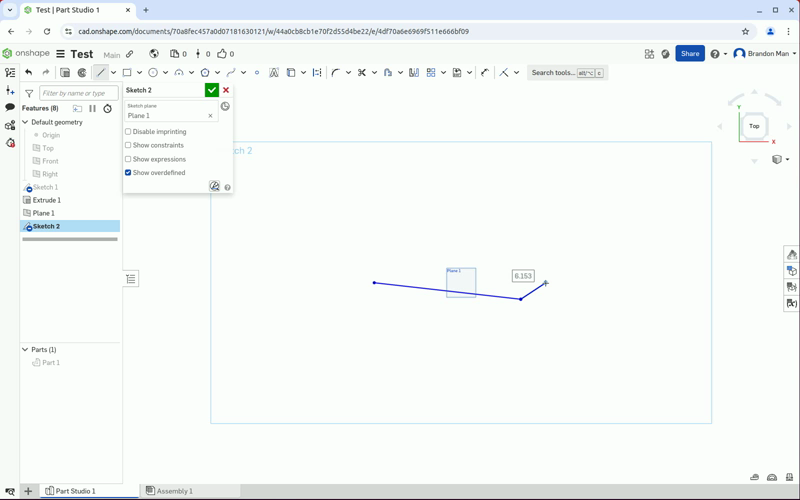
mouse_move(575, 282)
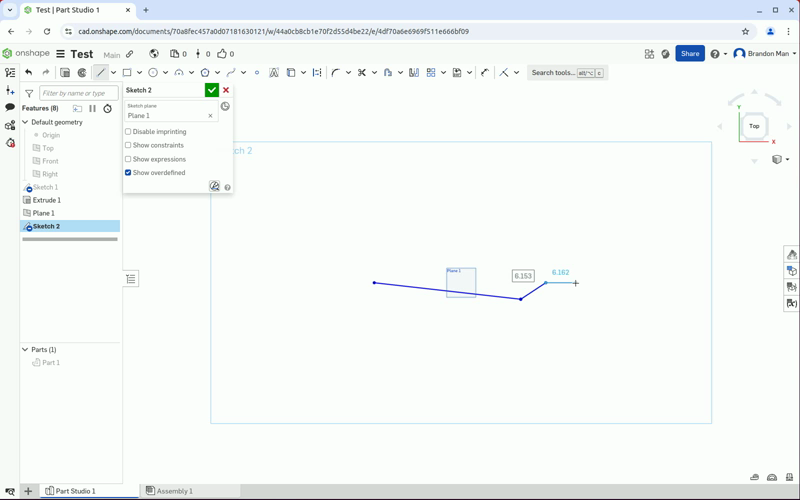
mouse_move(520, 266)
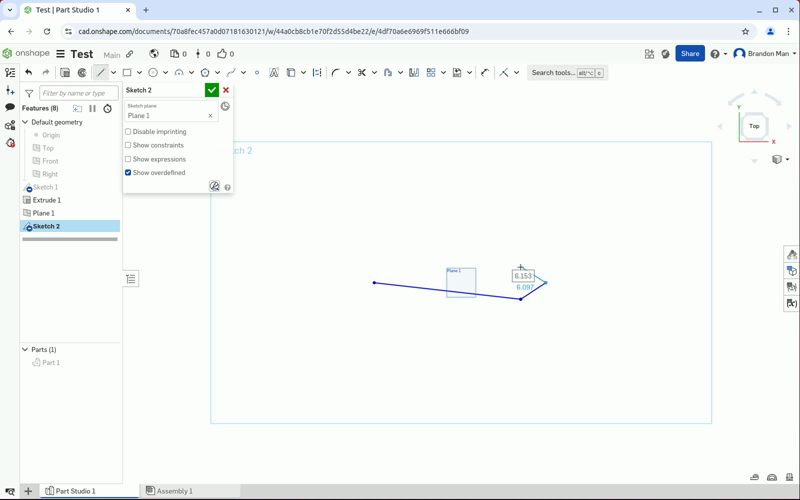
click(520, 266)
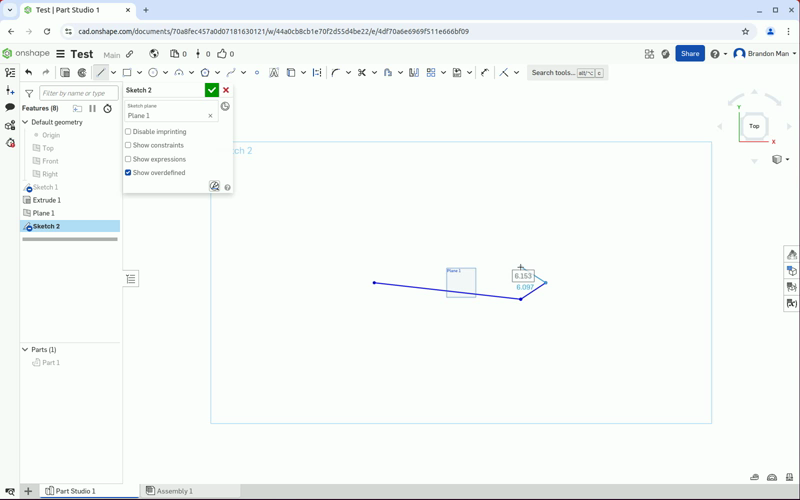
key_up(shift)
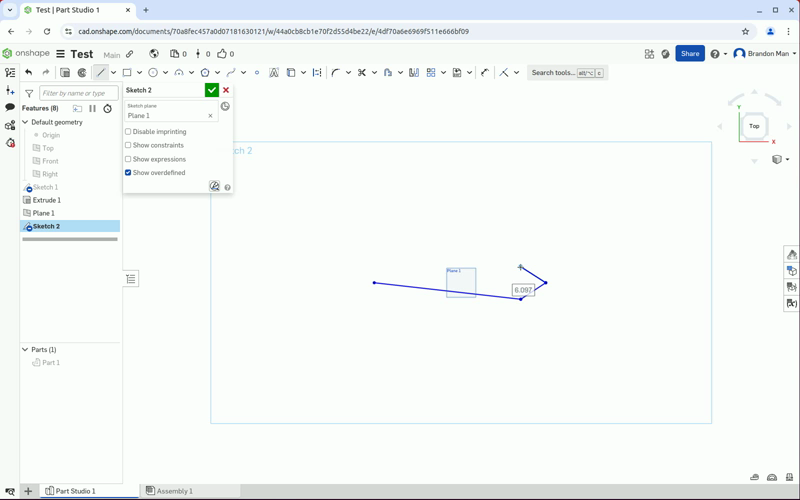
key_down(shift)
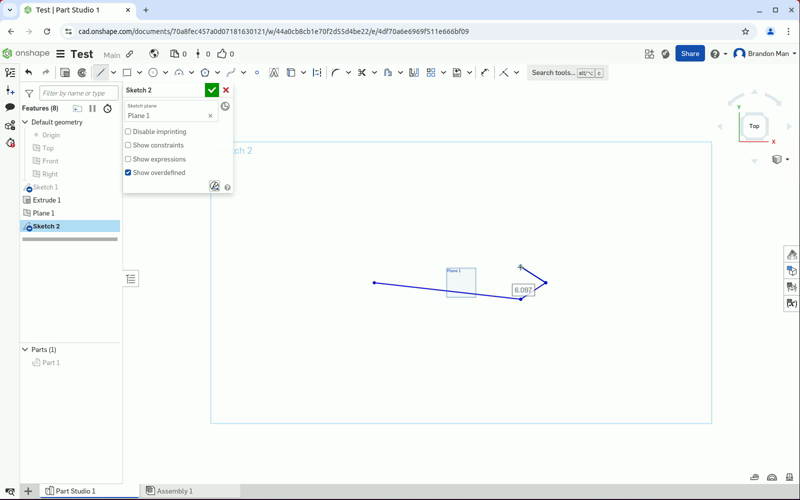
mouse_move(374, 282)
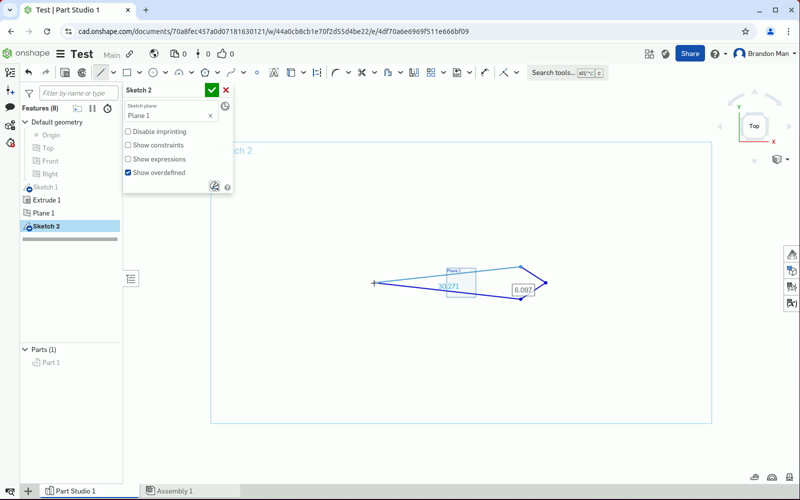
key_up(shift)
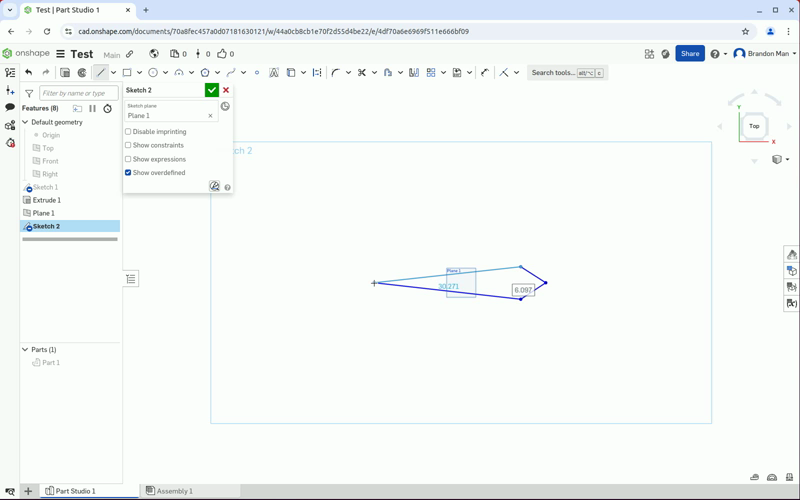
click(374, 282)
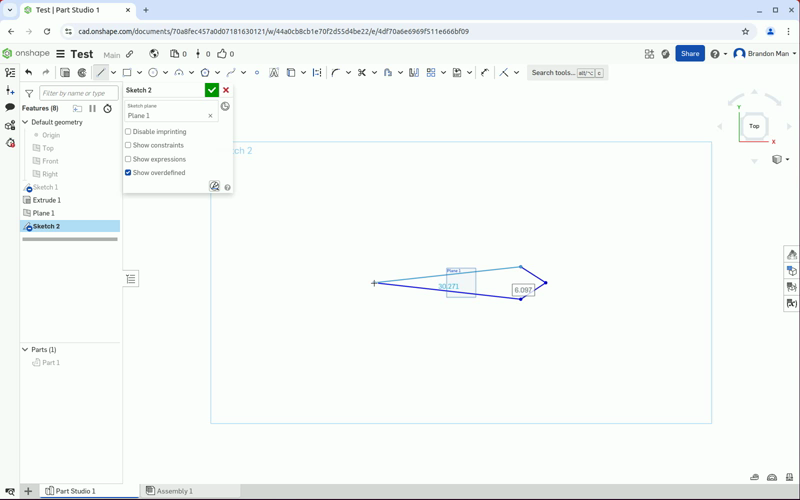
key(esc)
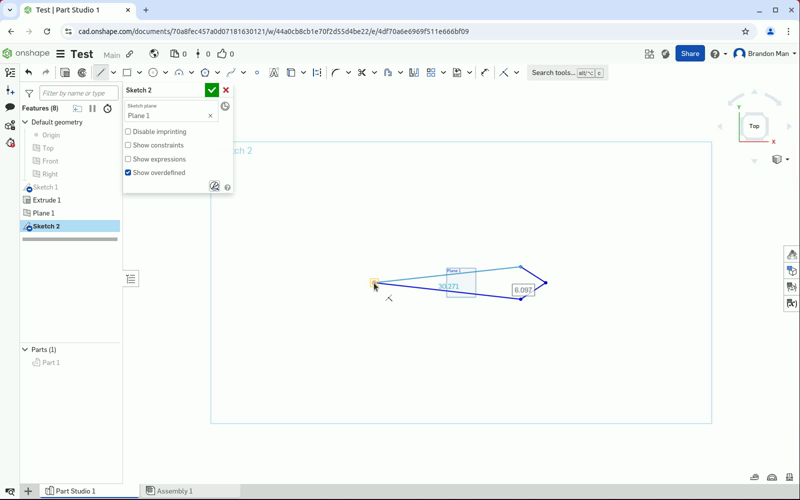
mouse_move(422, 285)
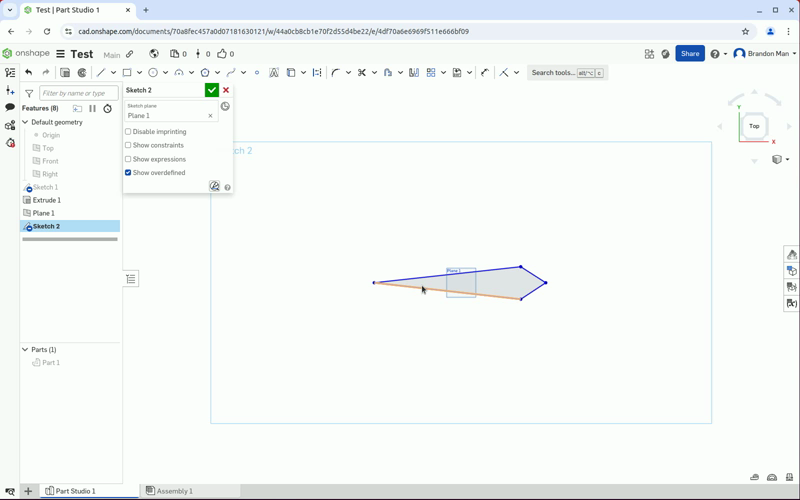
click(422, 285)
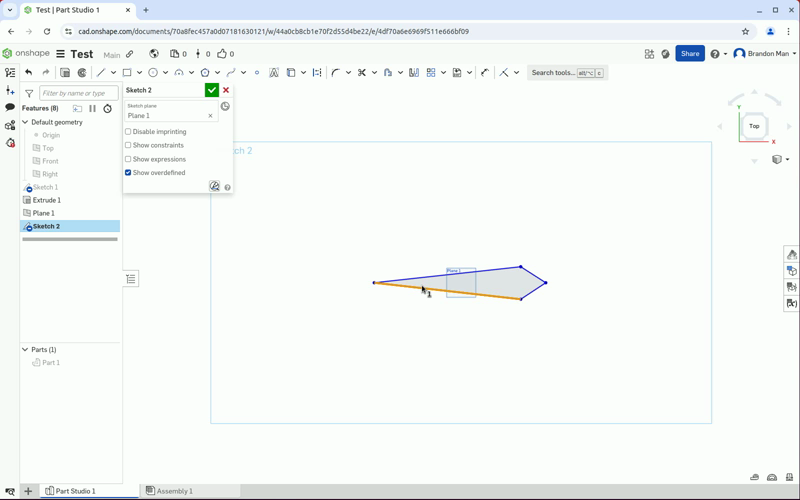
mouse_move(73, 352)
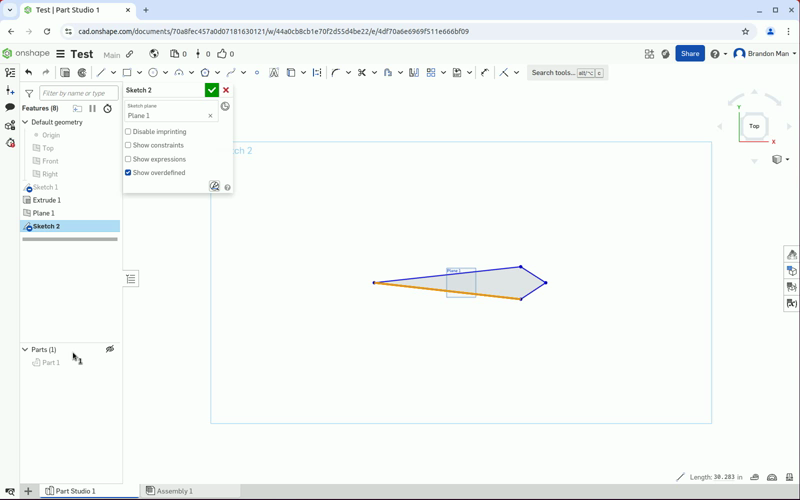
key(shift+y)
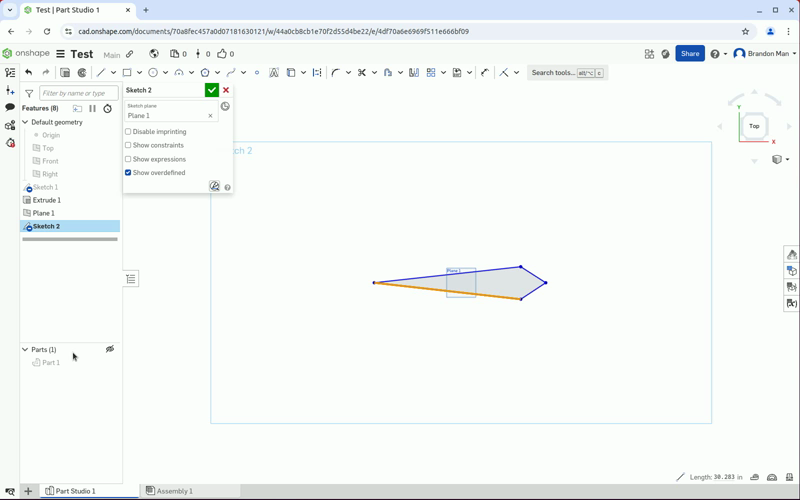
key(shift+e)
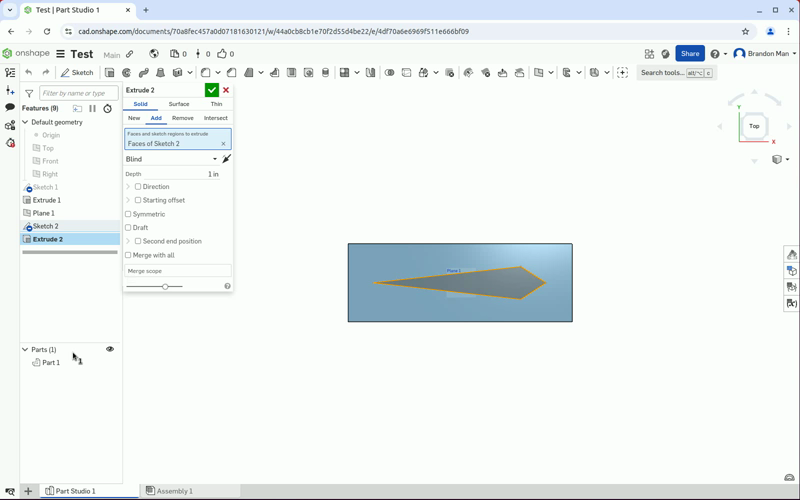
mouse_move(143, 106)
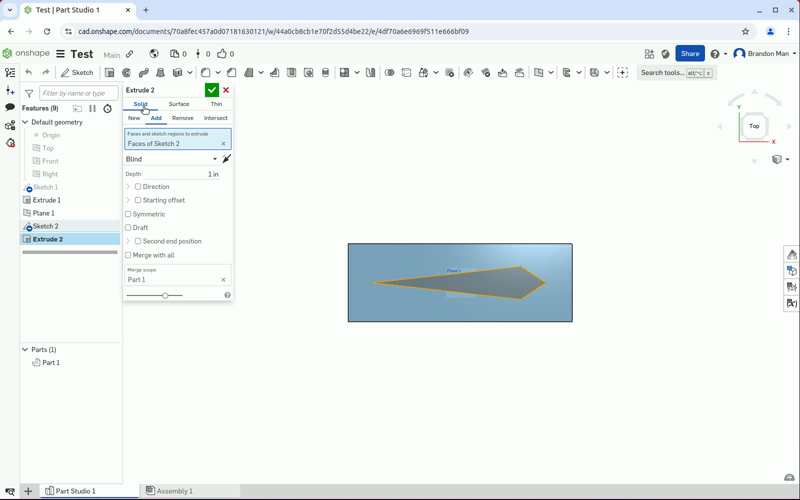
click(143, 106)
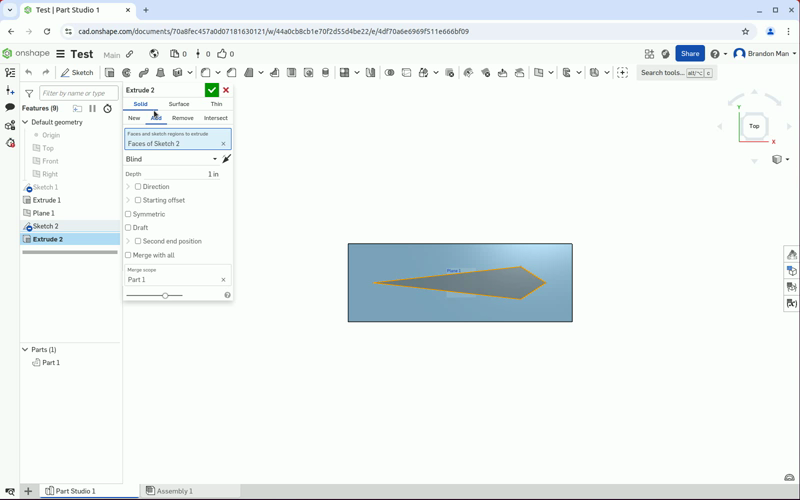
mouse_move(186, 120)
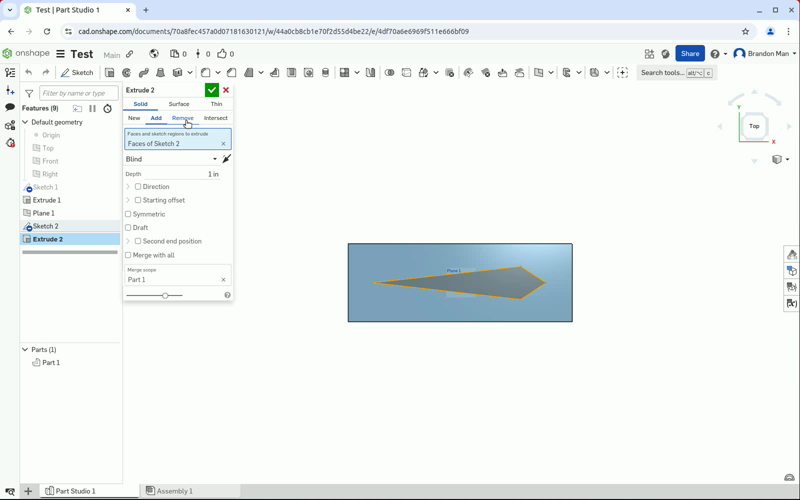
click(186, 120)
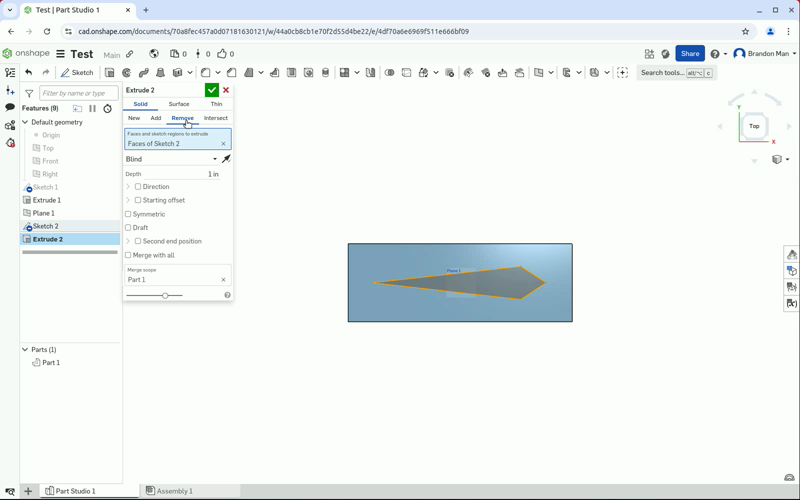
key(tab, 4)
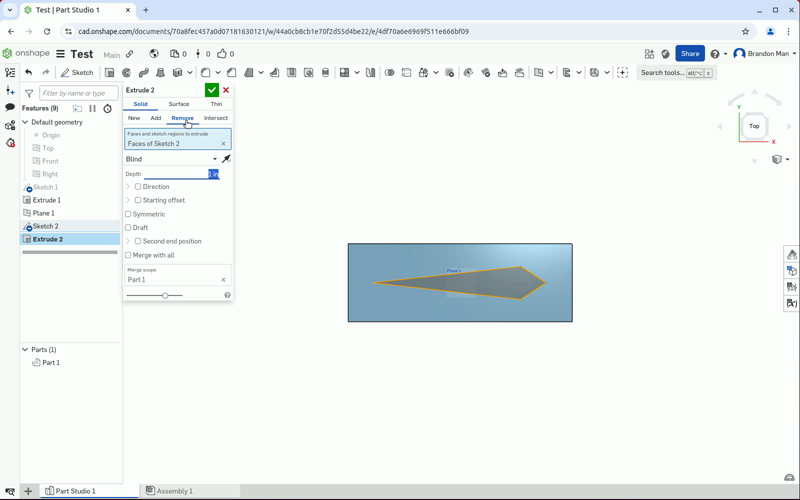
text(0.722)
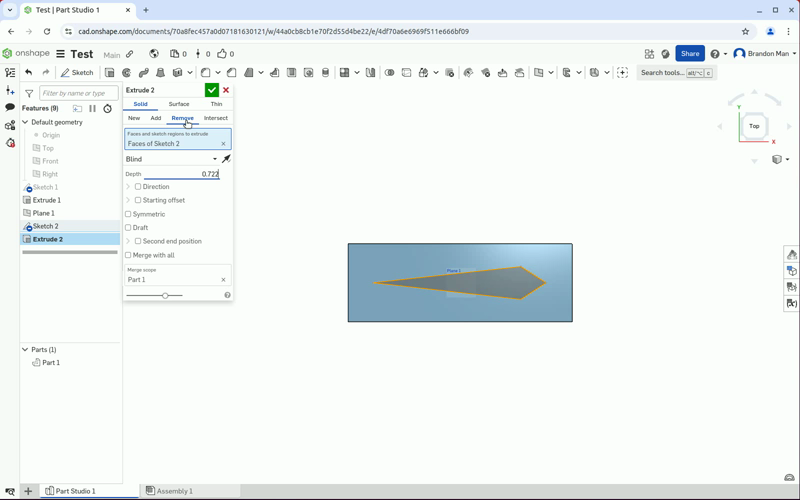
key(tab, 6)
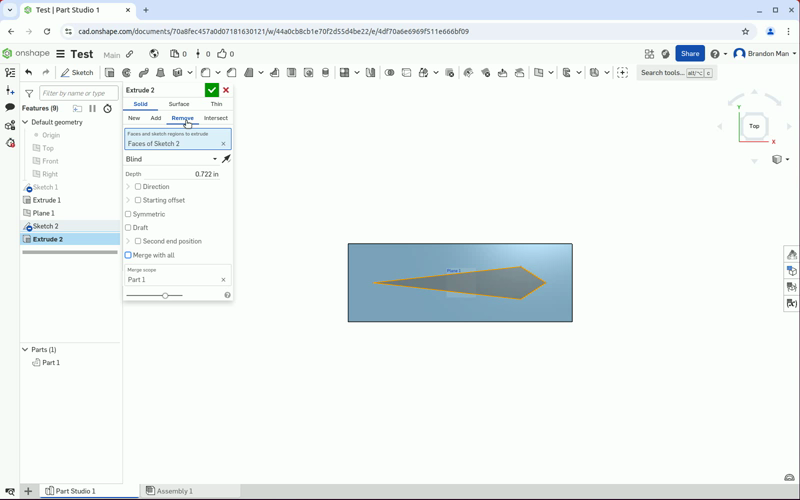
key(space)
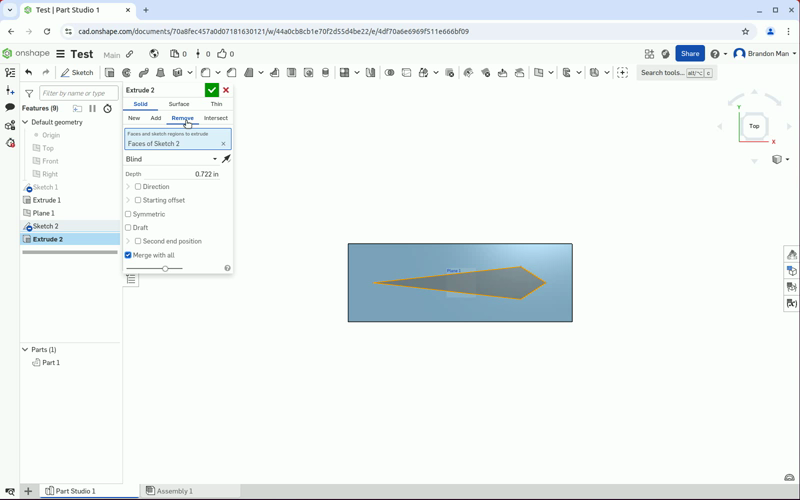
key(enter)
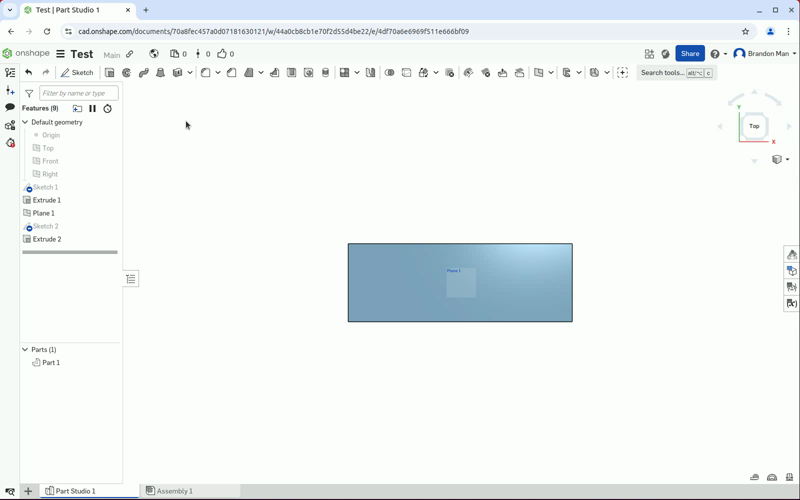
key(shift+h)
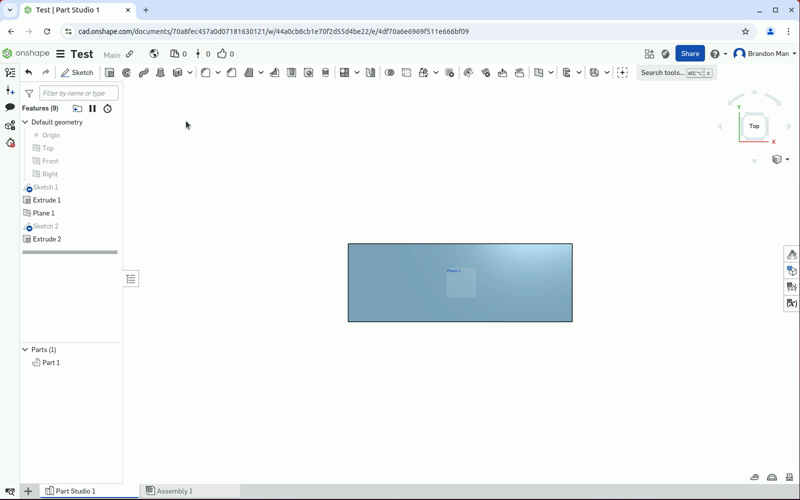
key(shift+h)
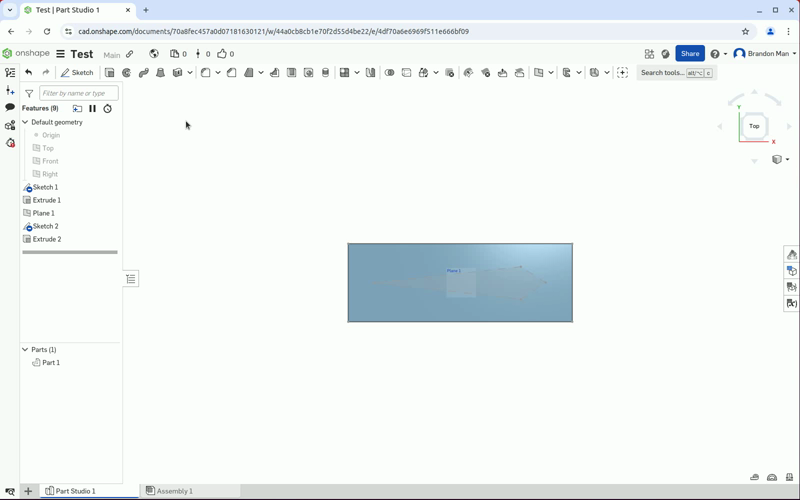
key(shift+7)
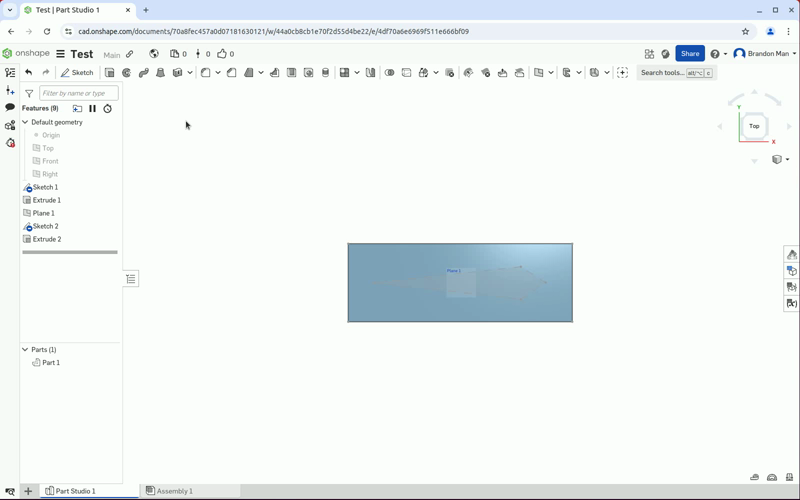
key(up, 3)
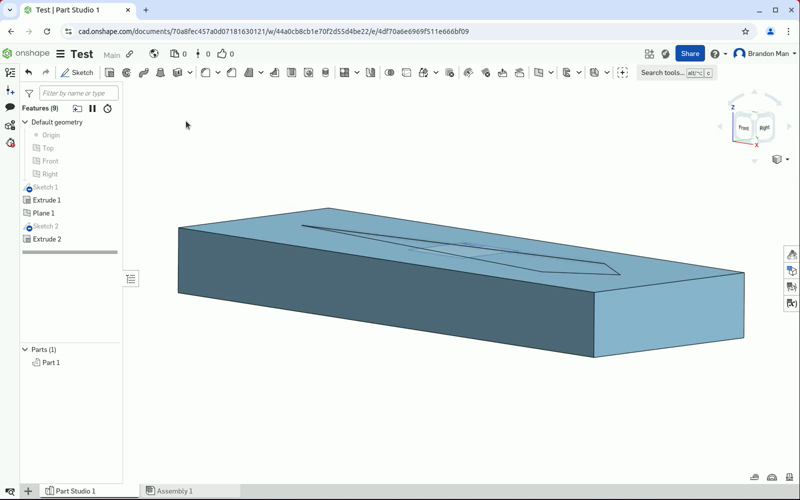
key(left, 3)
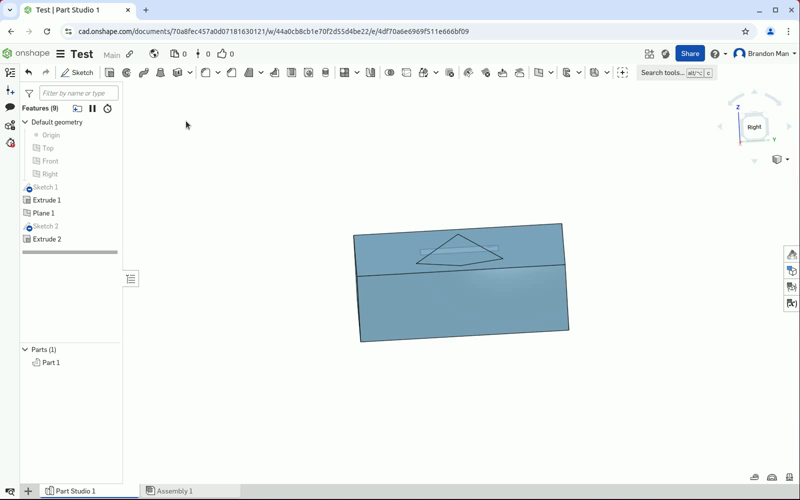
key(right, 3)
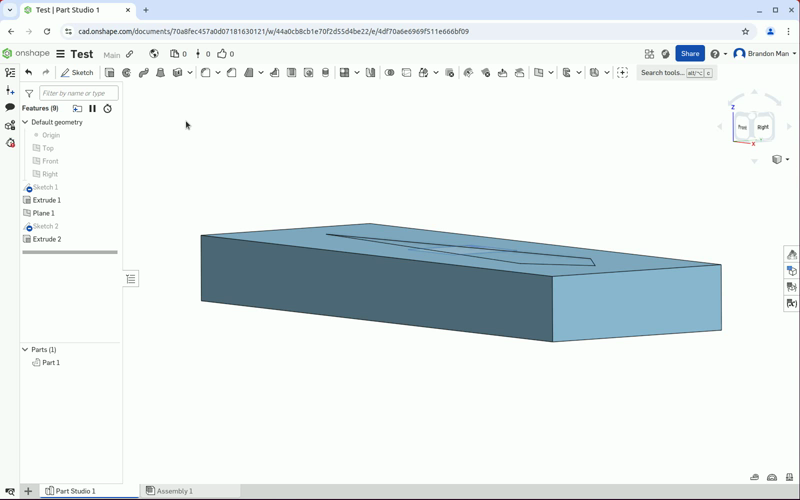
key(down, 3)
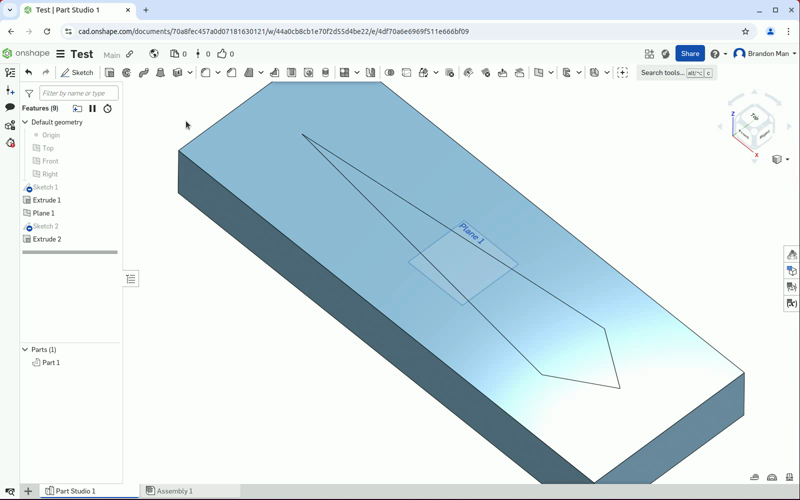
mouse_move(73, 189)
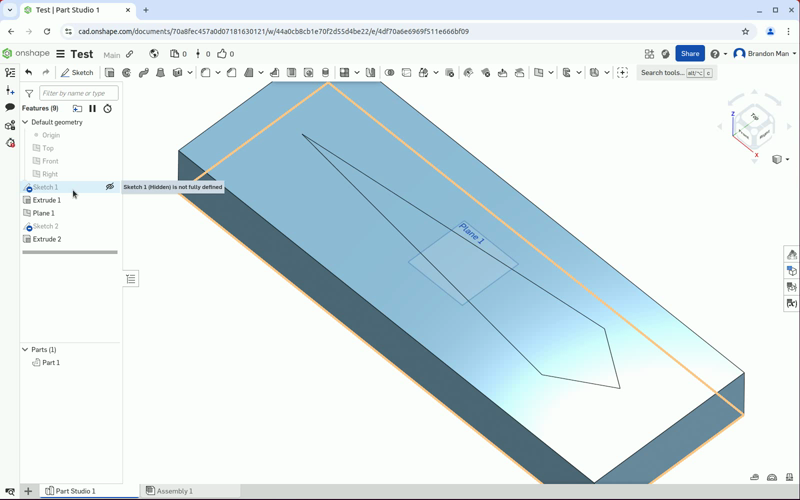
click(73, 189)